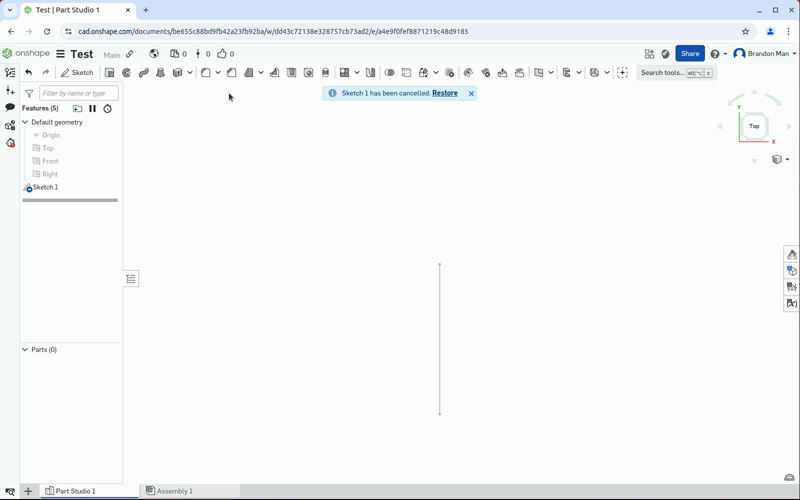
key(shift+h)
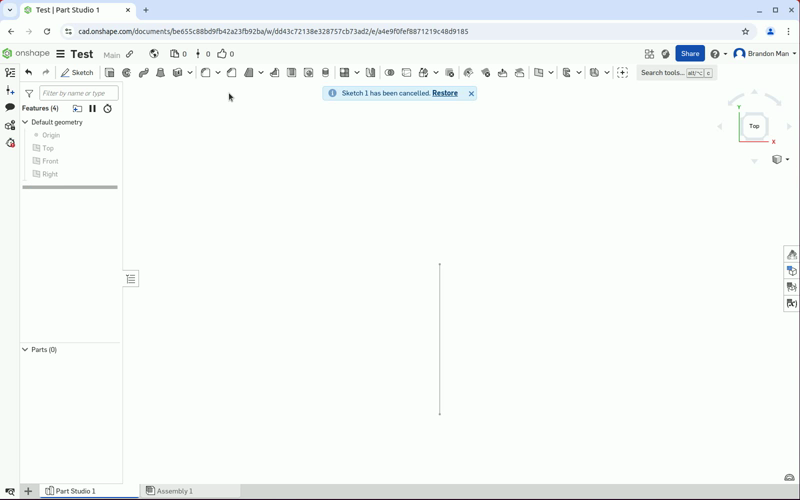
key(shift+s)
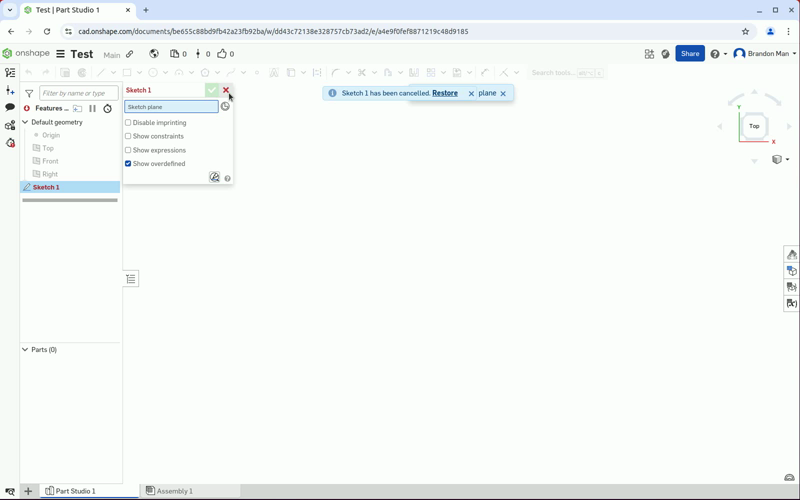
mouse_move(73, 150)
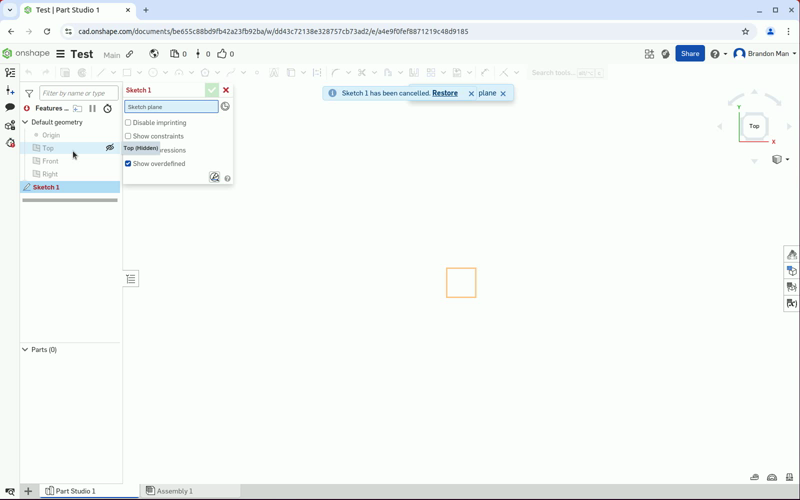
click(73, 150)
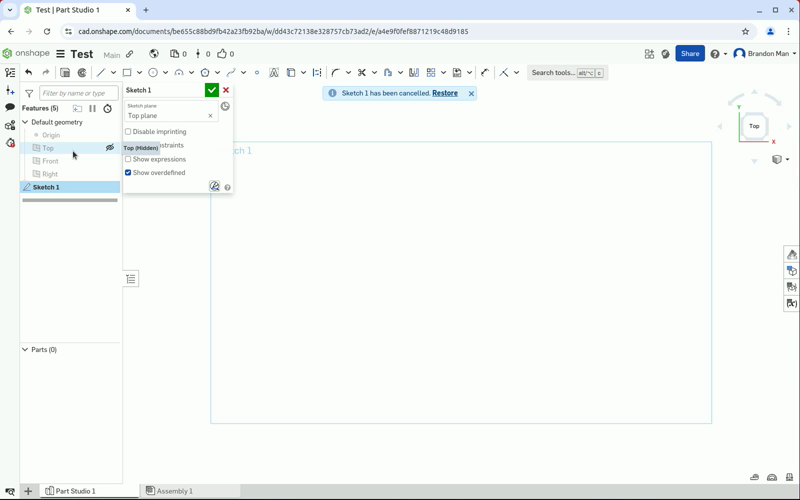
mouse_move(73, 352)
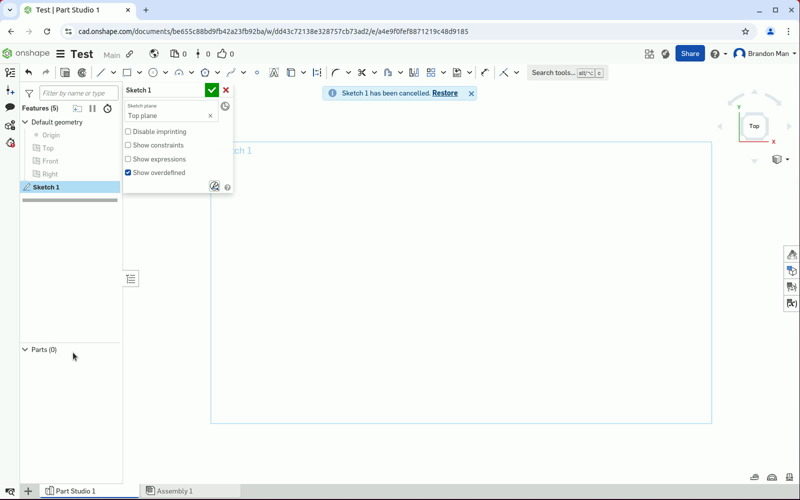
key(y)
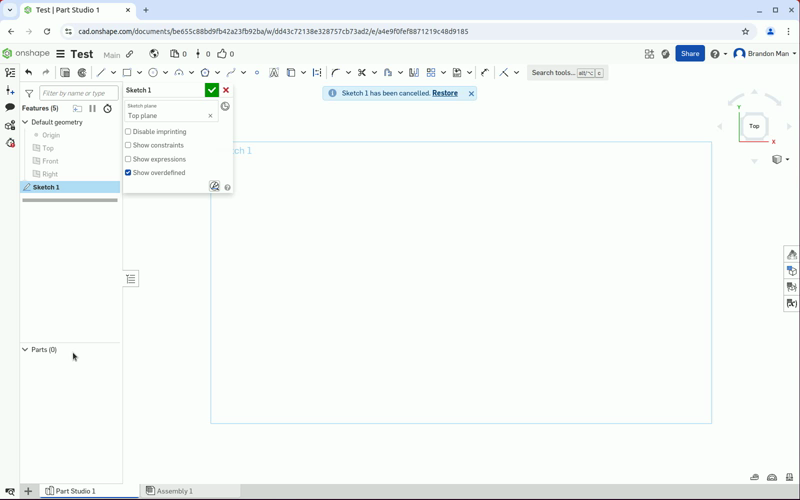
key(l)
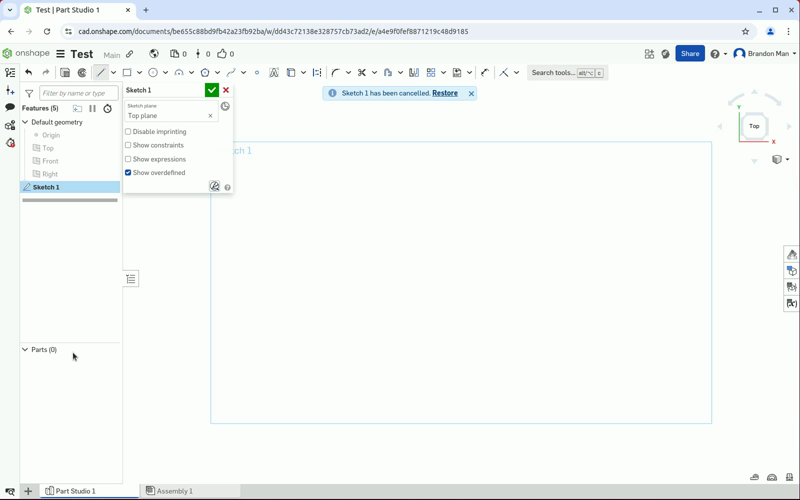
key_down(shift)
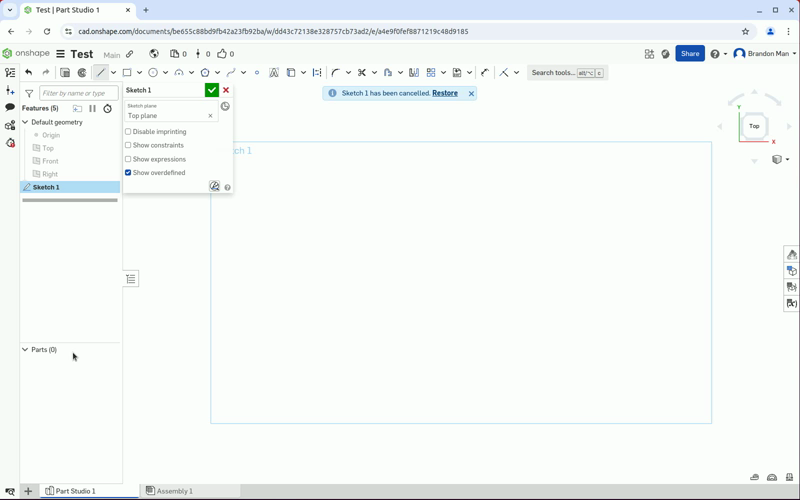
mouse_move(474, 394)
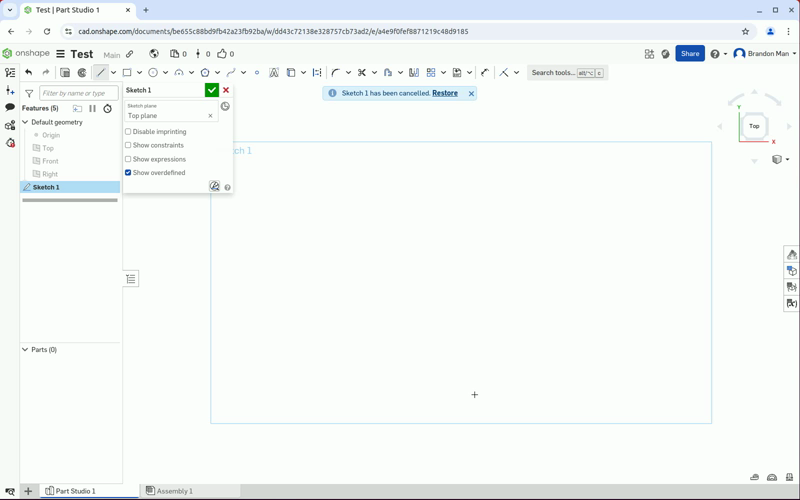
click(474, 394)
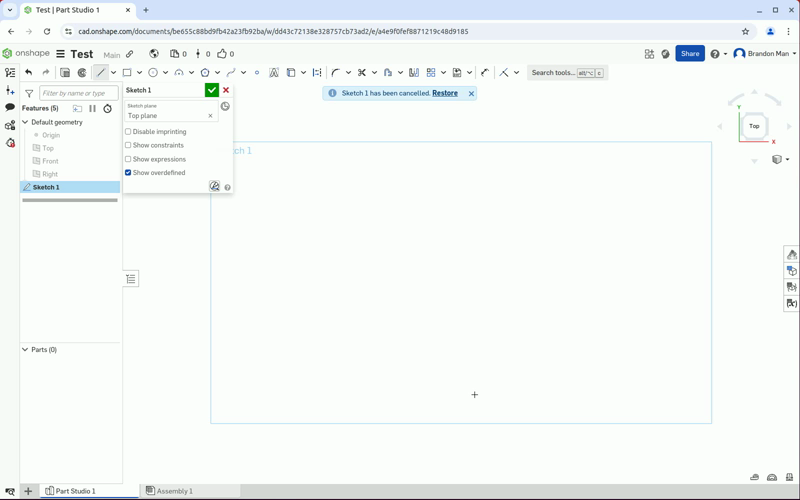
key_up(shift)
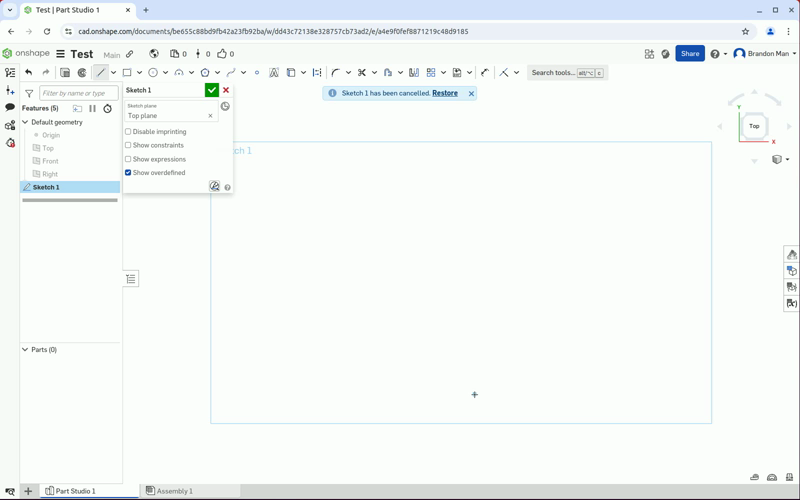
key_down(shift)
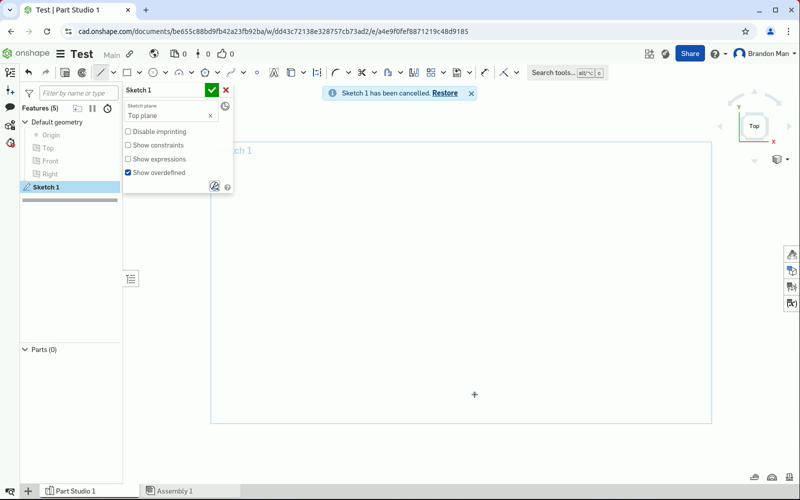
mouse_move(572, 394)
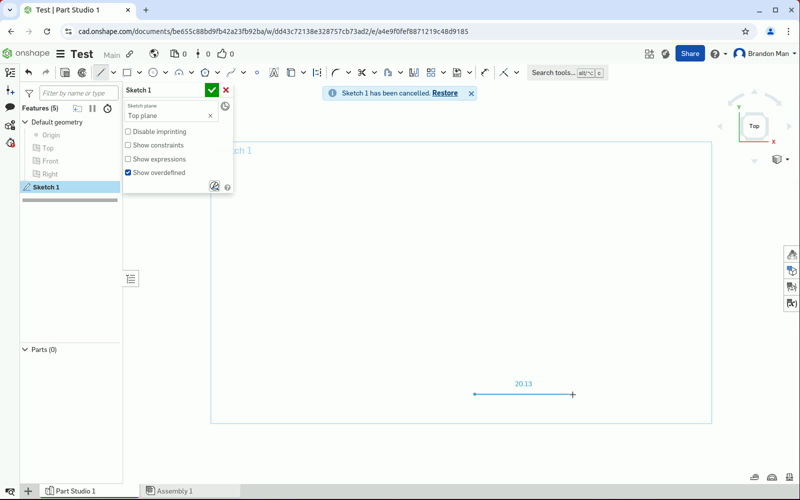
click(572, 394)
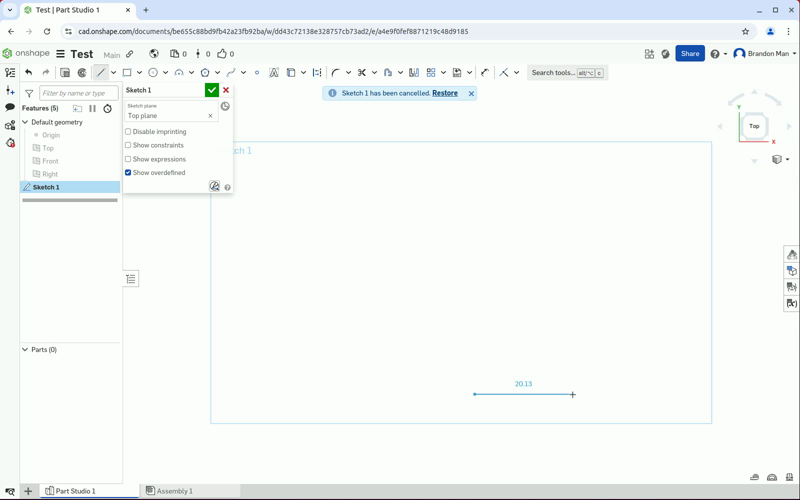
key_up(shift)
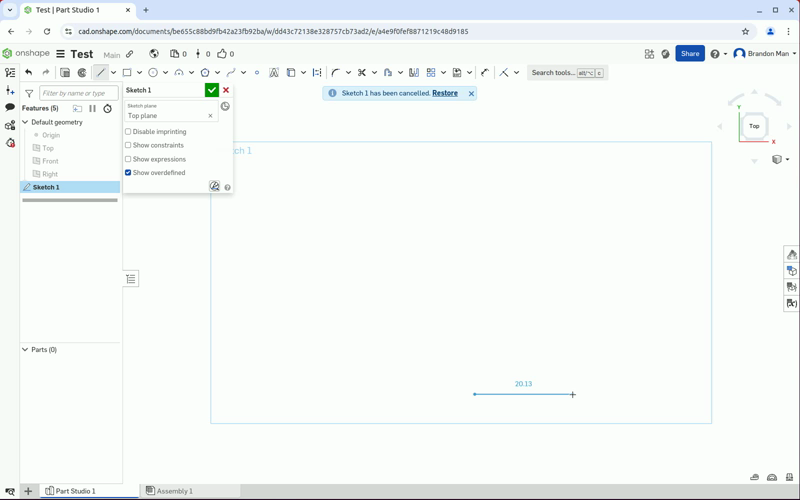
key_down(shift)
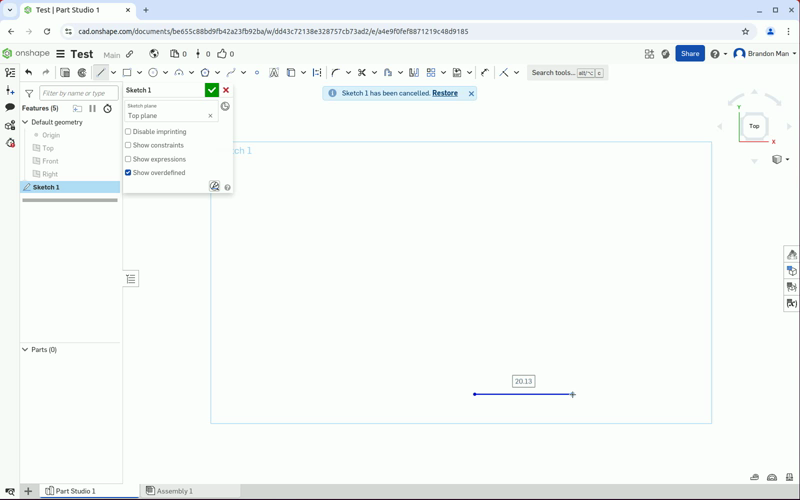
mouse_move(572, 172)
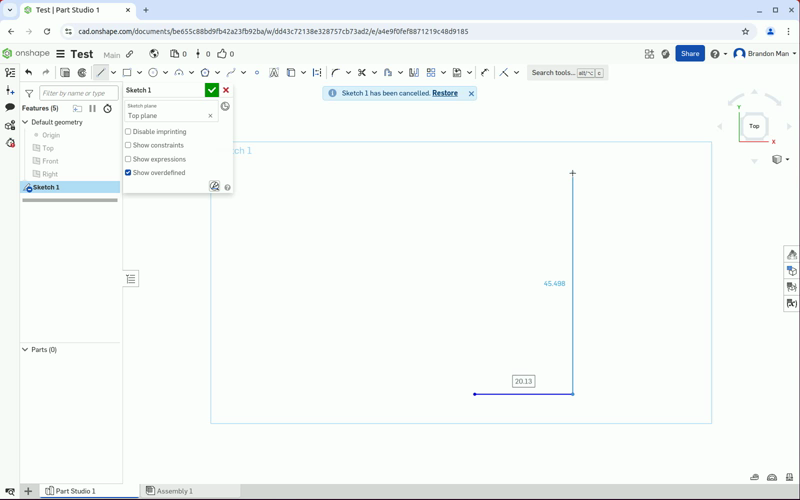
click(572, 172)
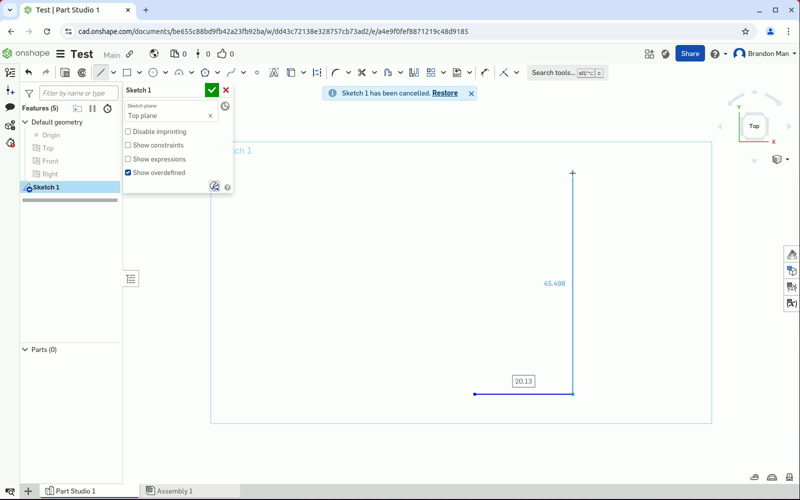
key_up(shift)
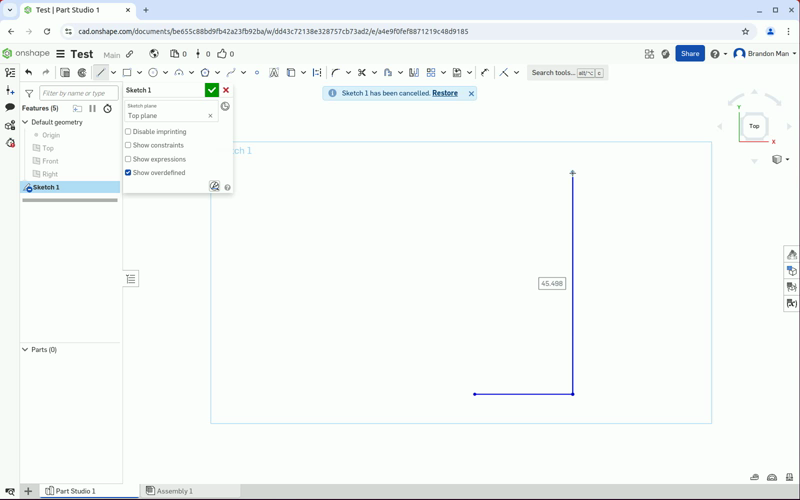
key_down(shift)
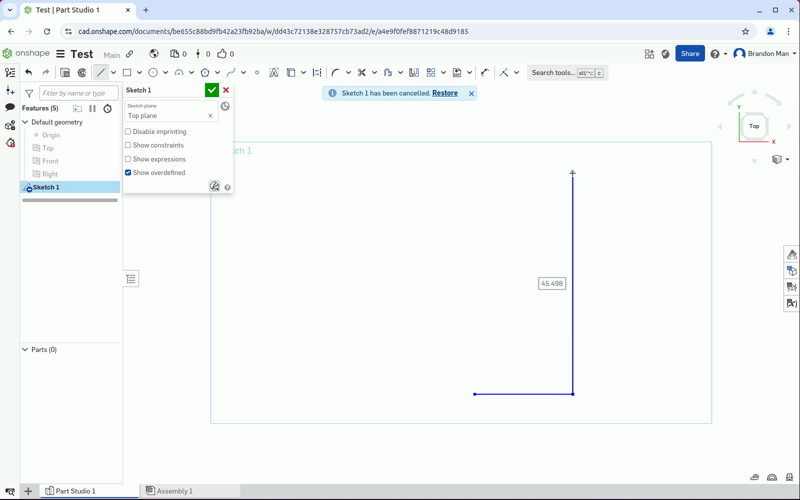
mouse_move(474, 172)
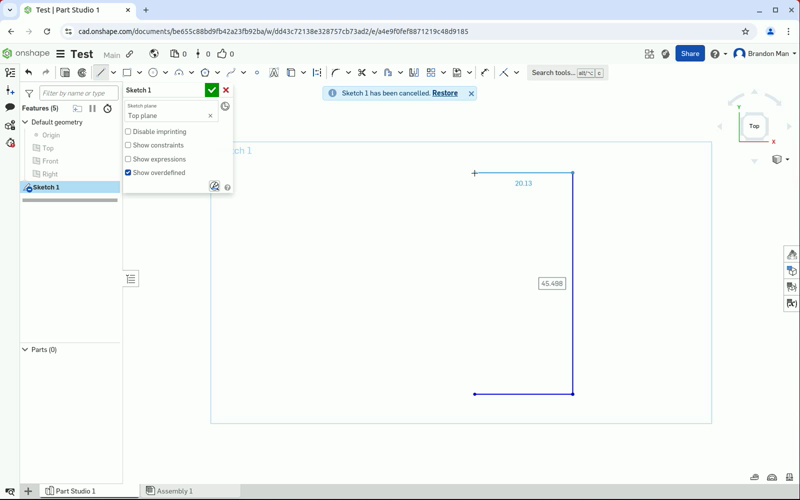
click(474, 172)
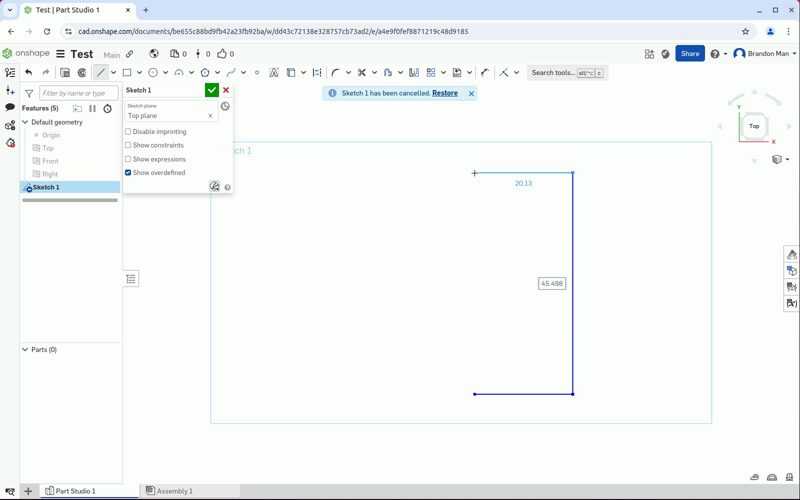
key_up(shift)
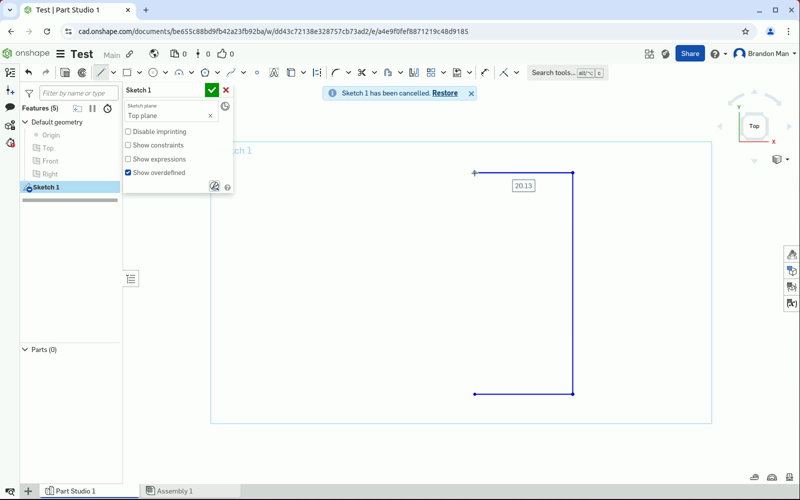
key(esc)
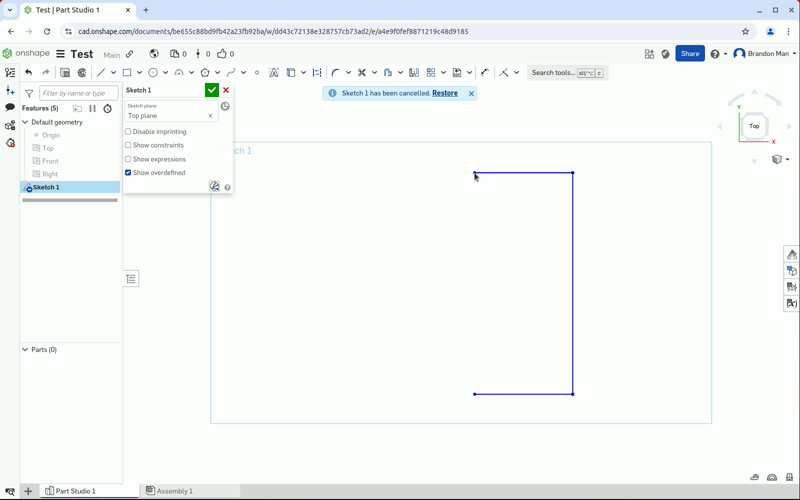
key(a)
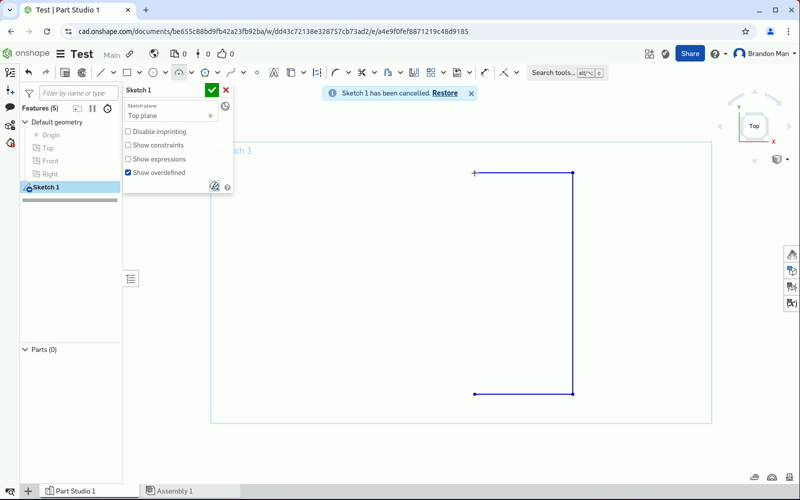
mouse_move(474, 172)
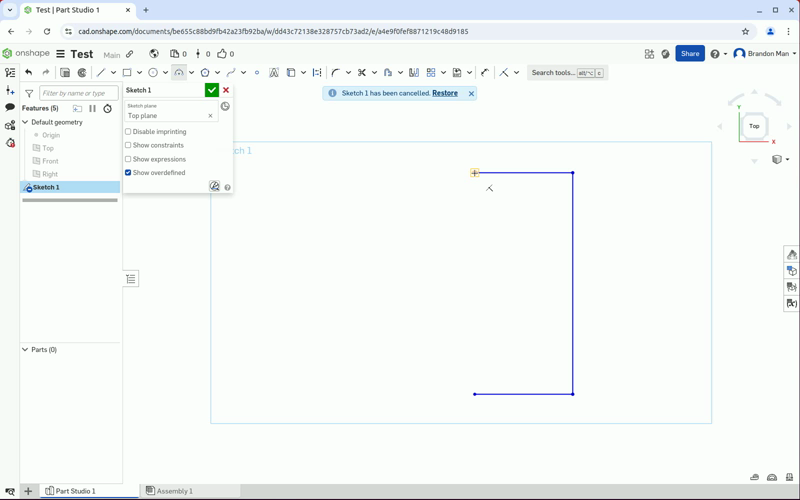
click(474, 172)
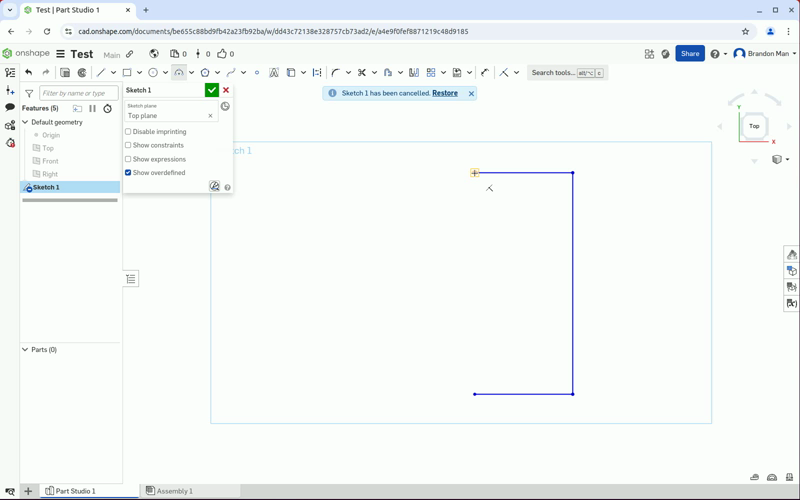
mouse_move(474, 394)
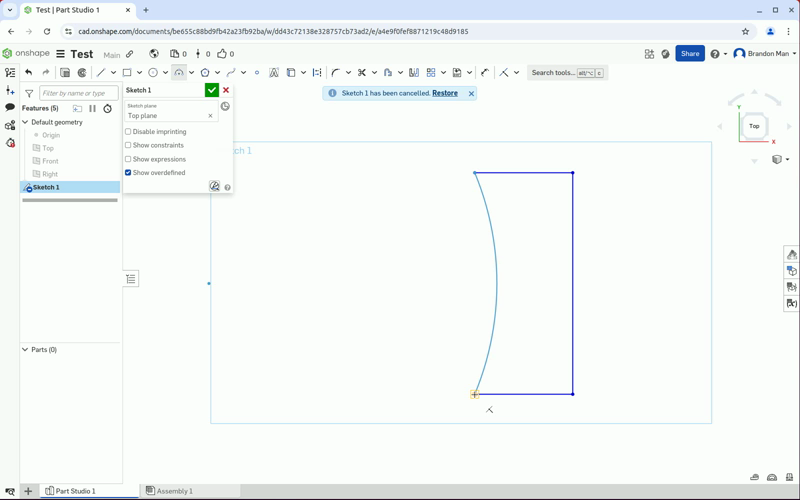
click(474, 394)
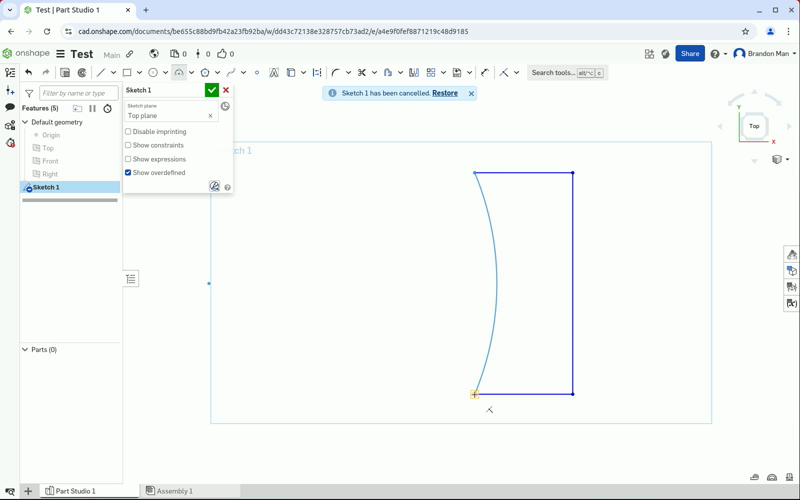
key_down(shift)
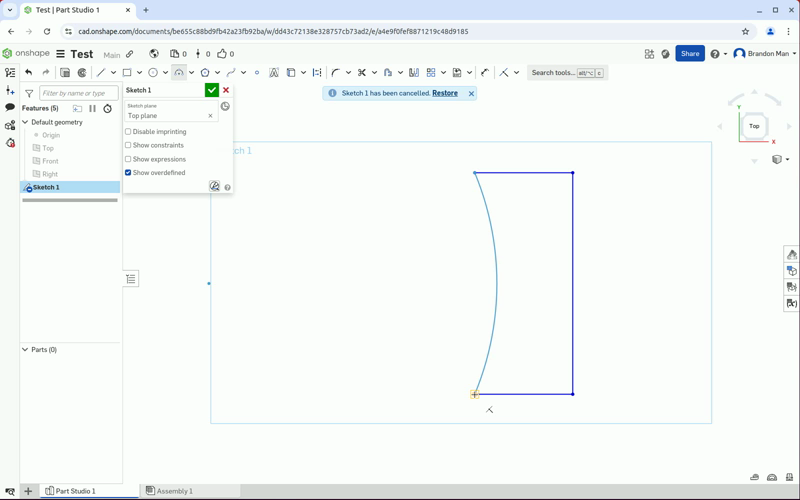
mouse_move(572, 283)
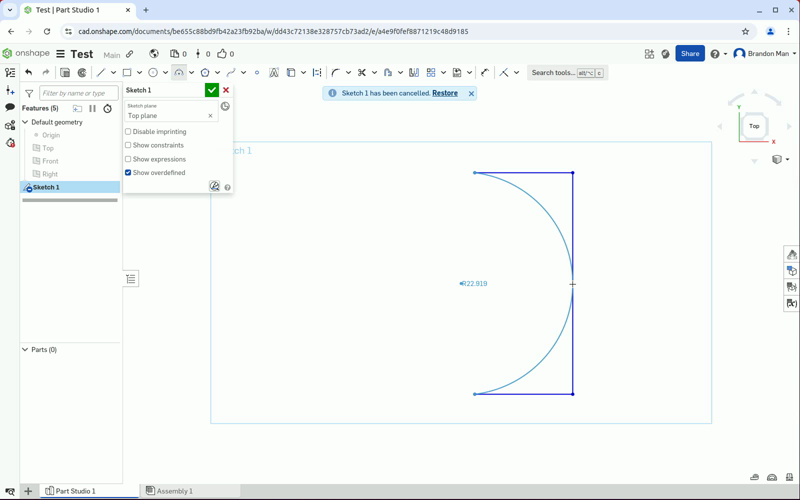
click(572, 283)
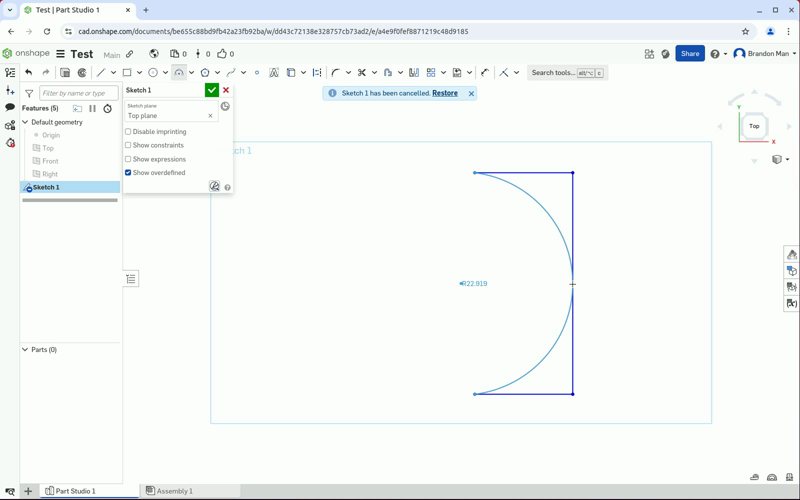
key_up(shift)
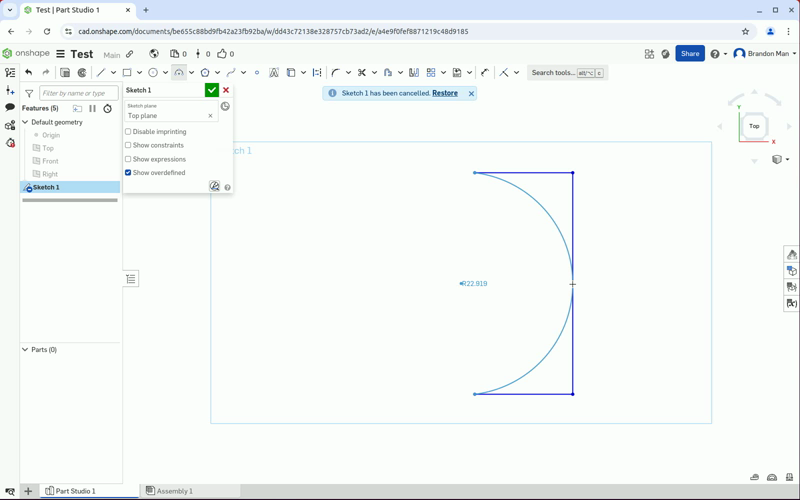
key(esc)
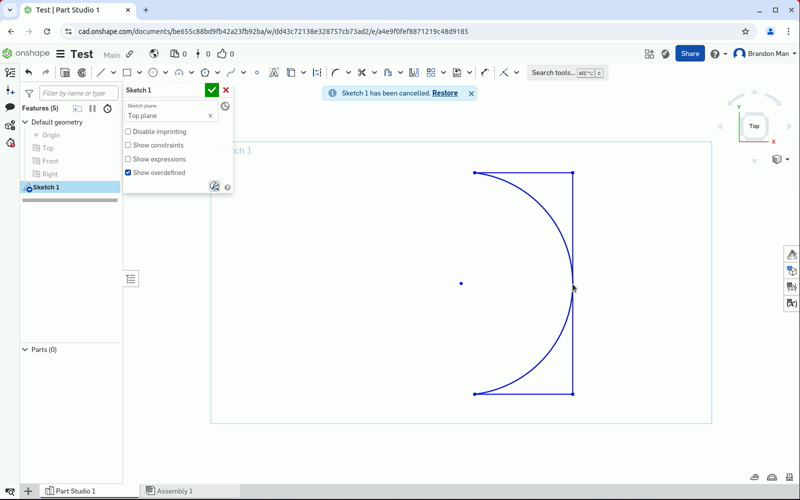
mouse_move(569, 206)
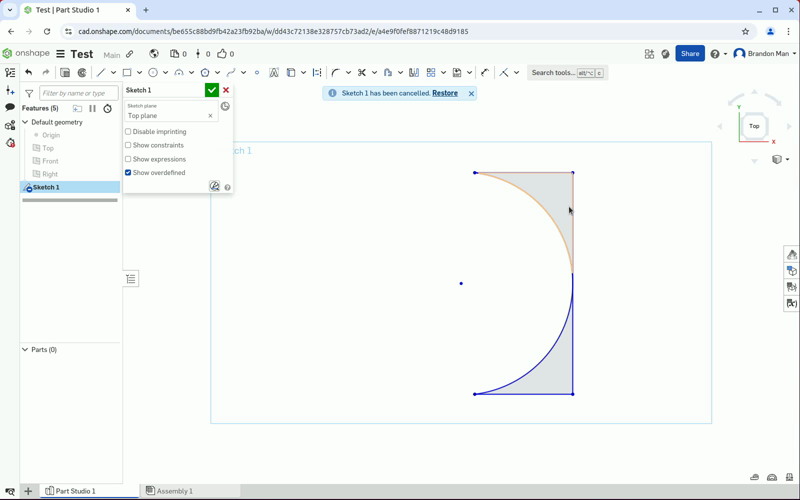
click(569, 206)
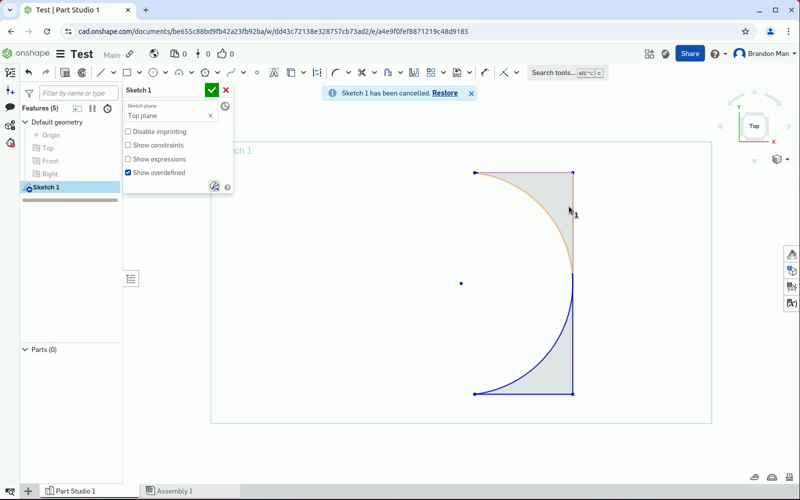
mouse_move(73, 352)
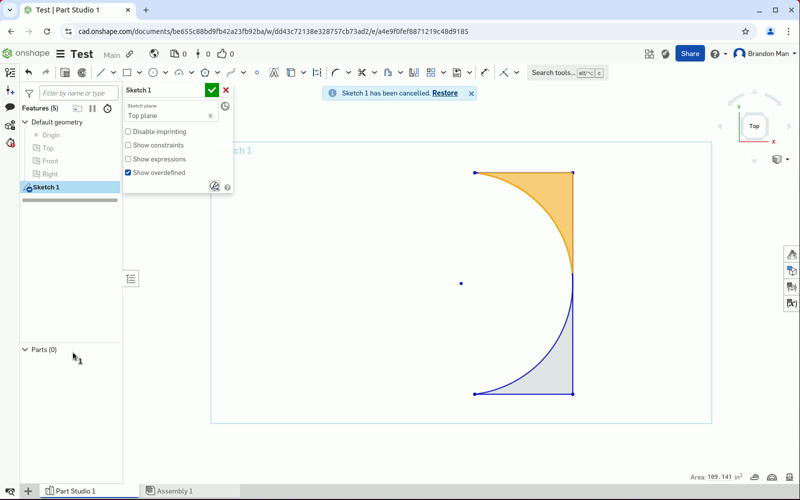
key(shift+y)
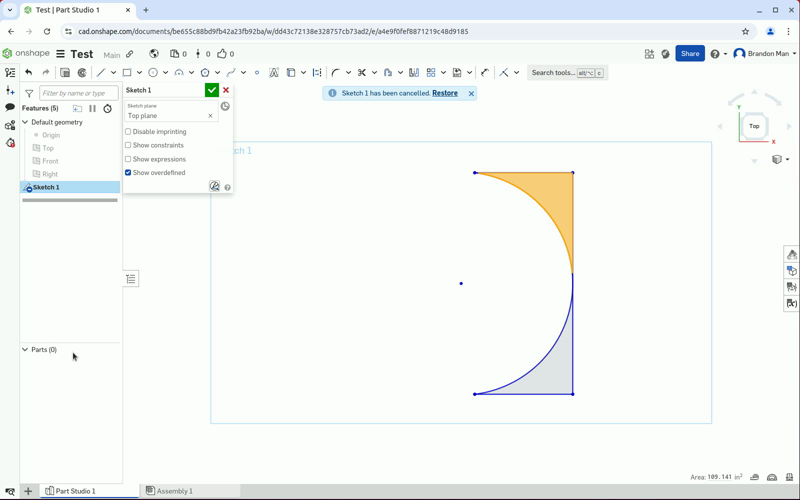
key(shift+e)
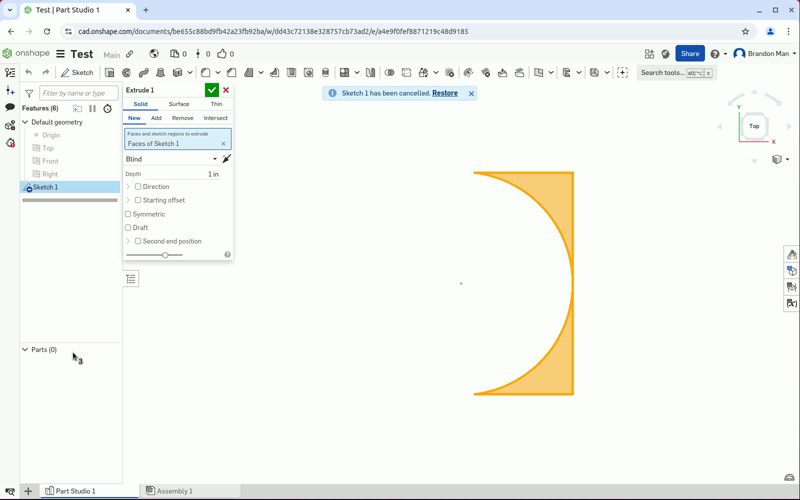
mouse_move(143, 106)
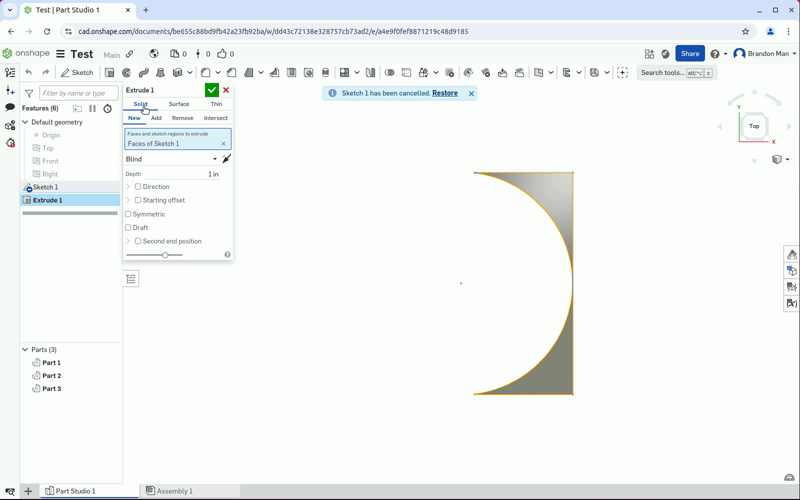
click(143, 106)
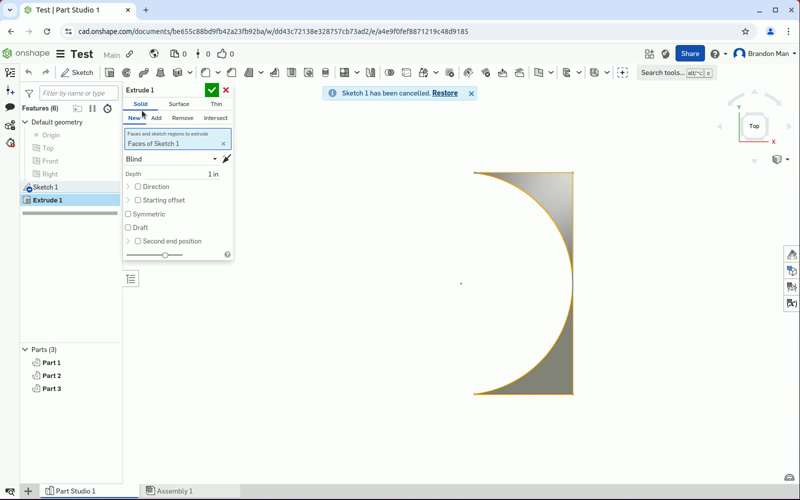
mouse_move(137, 120)
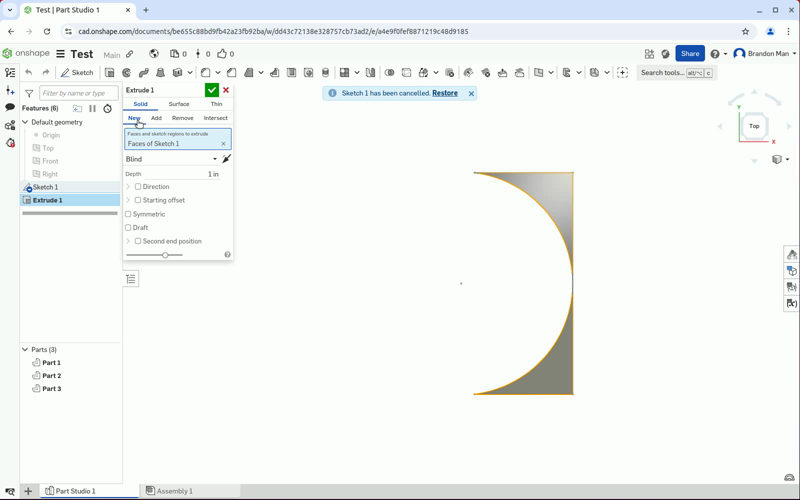
click(137, 120)
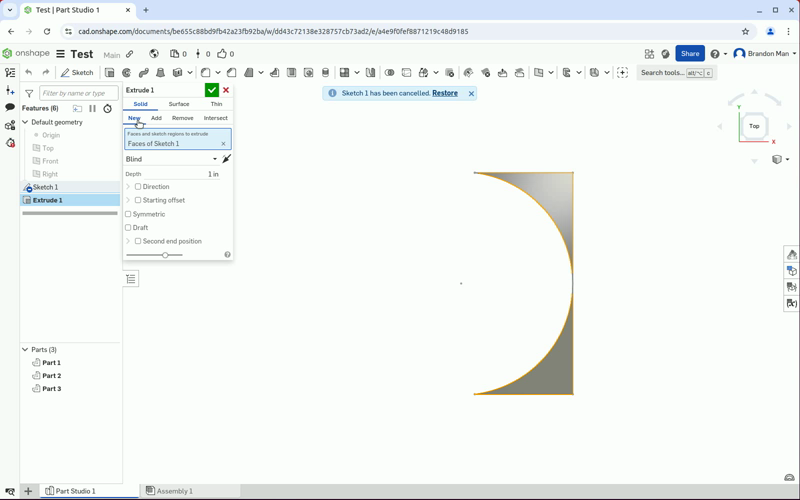
key(tab, 4)
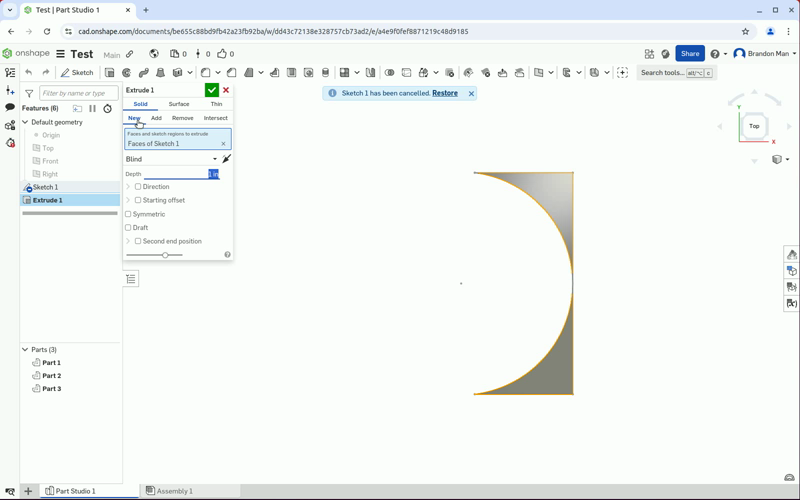
text(6.018)
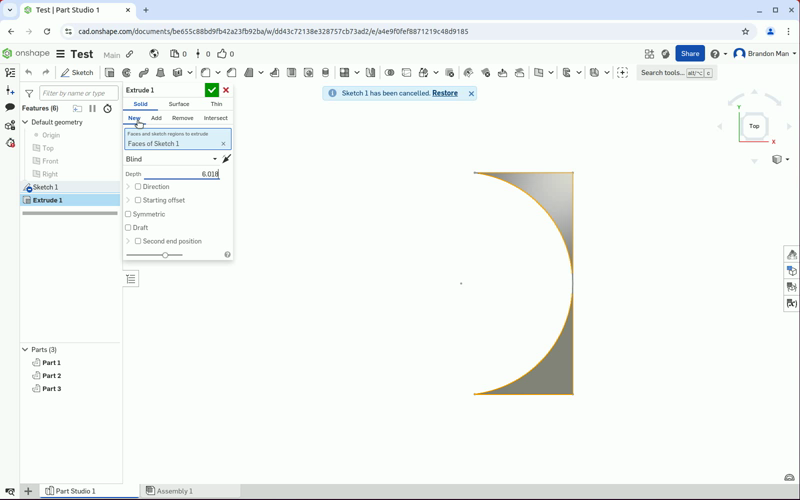
key(enter)
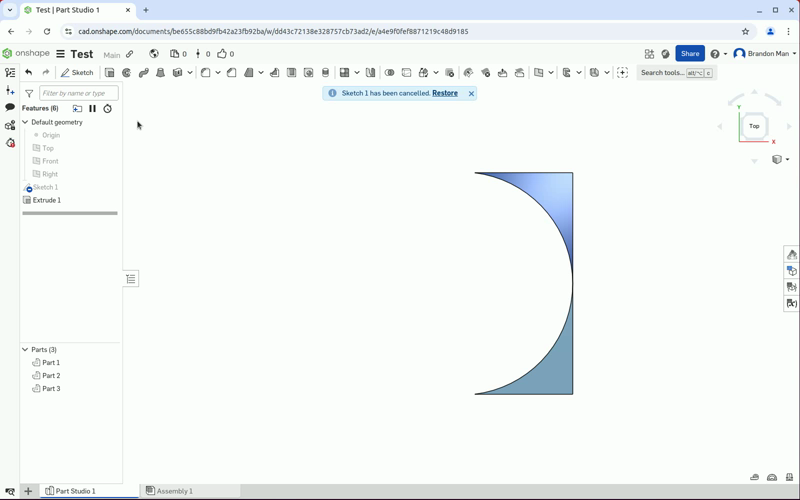
key(shift+h)
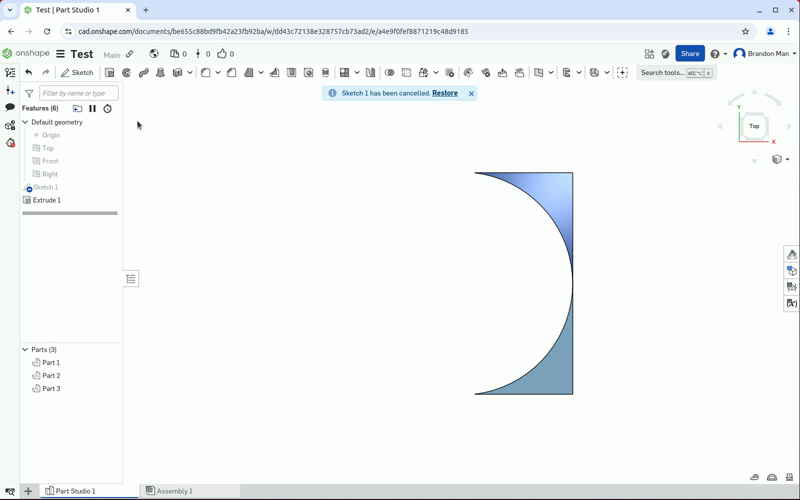
key(shift+h)
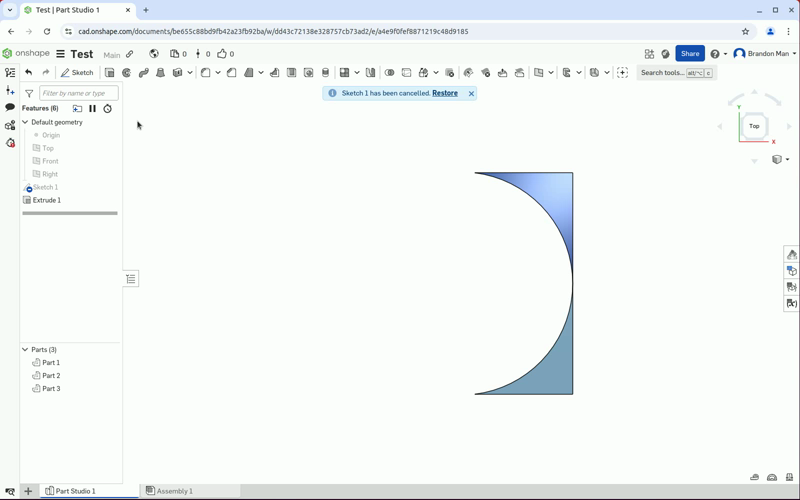
mouse_move(73, 189)
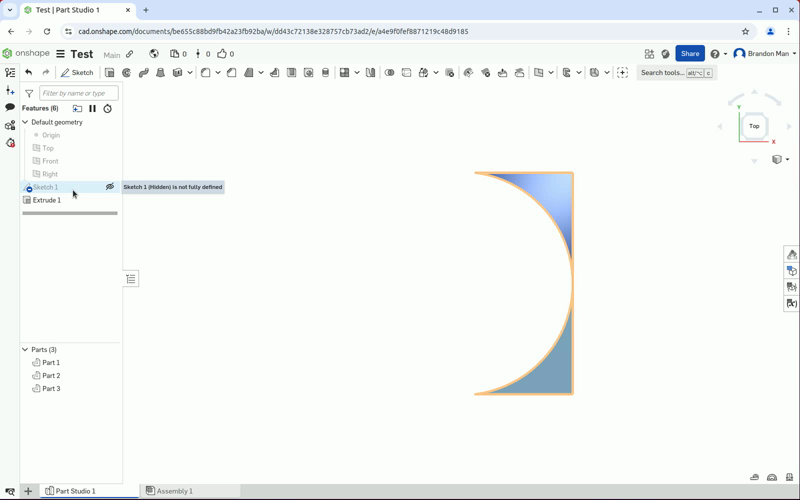
click(73, 189)
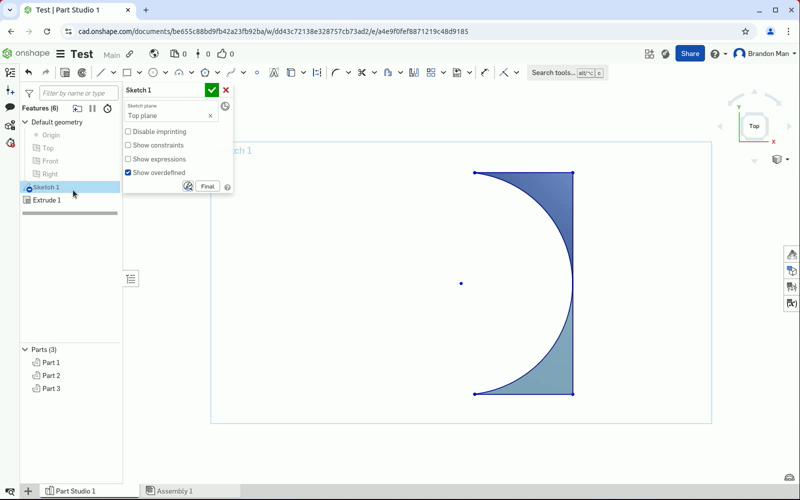
mouse_move(229, 92)
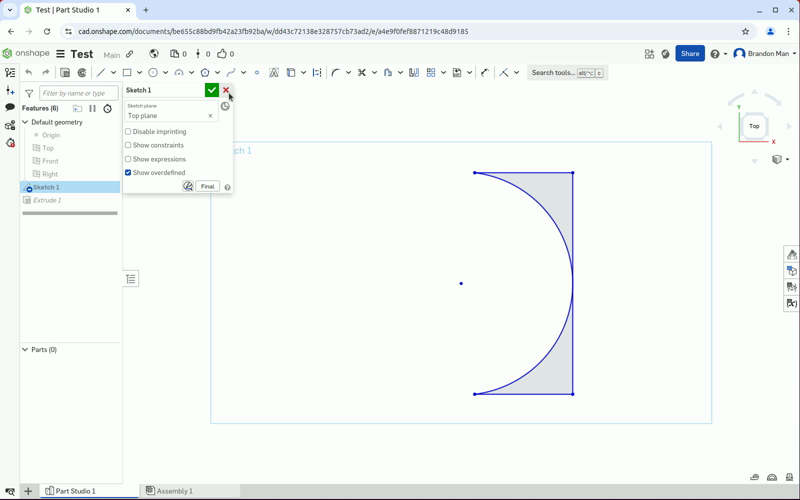
click(229, 92)
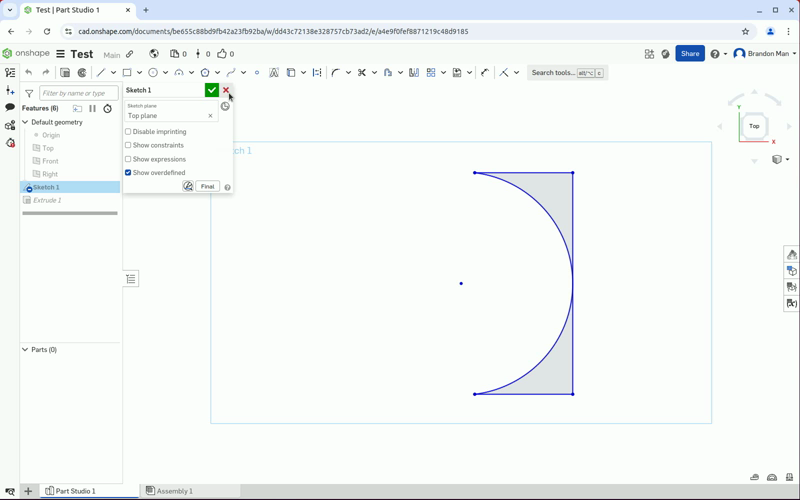
key(shift+s)
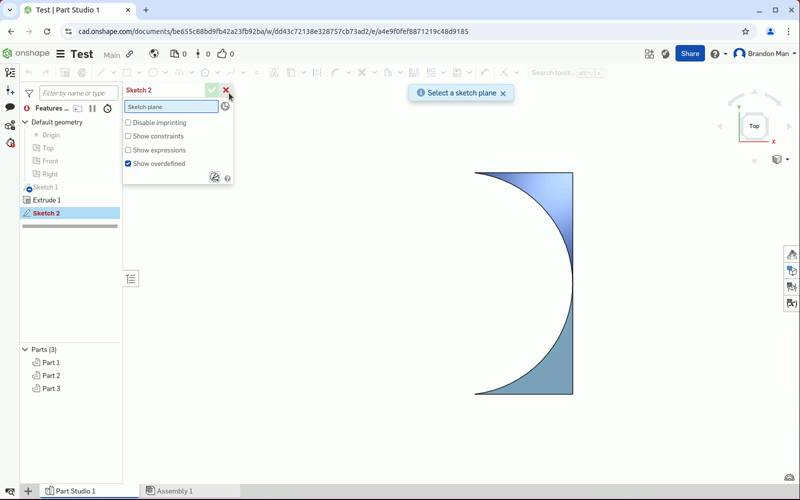
mouse_move(73, 150)
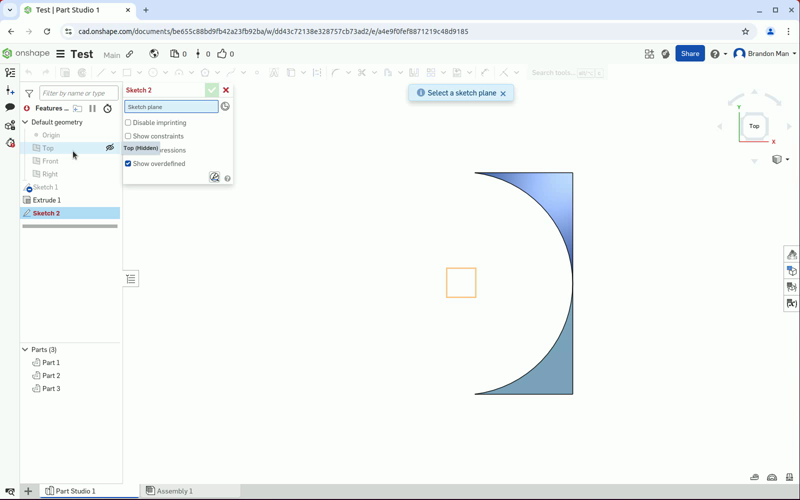
click(73, 150)
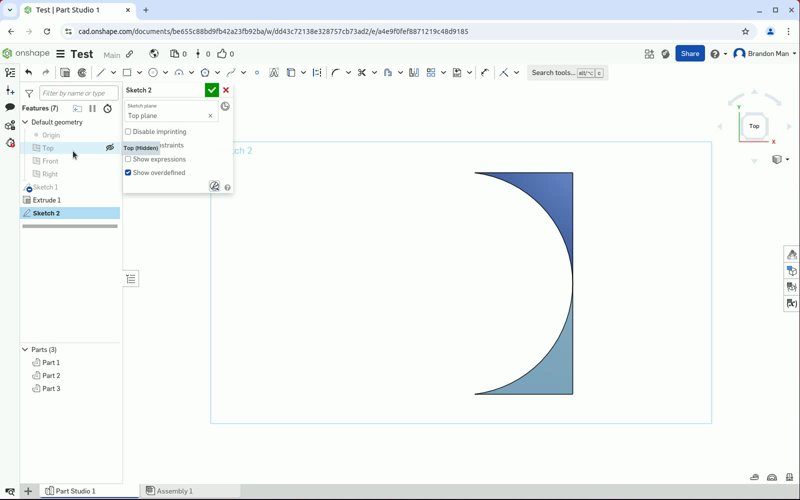
mouse_move(73, 352)
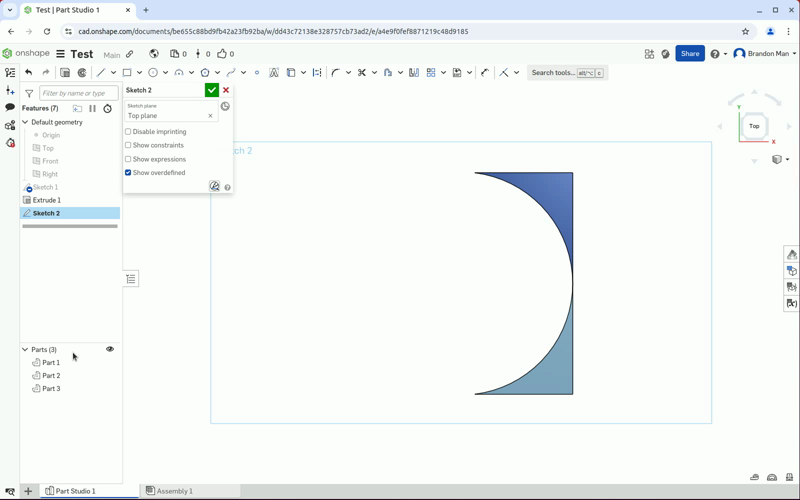
key(y)
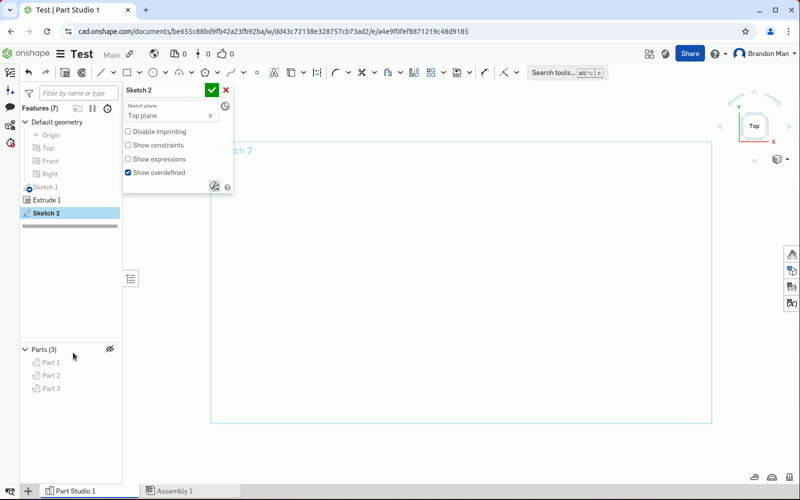
key(l)
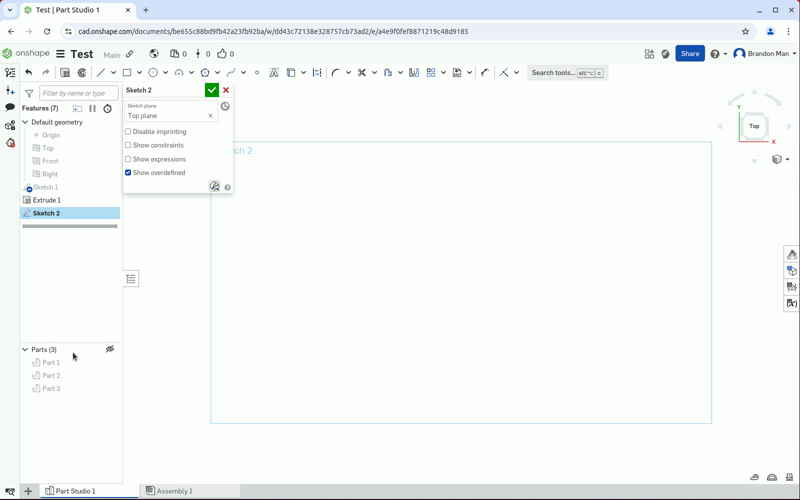
key_down(shift)
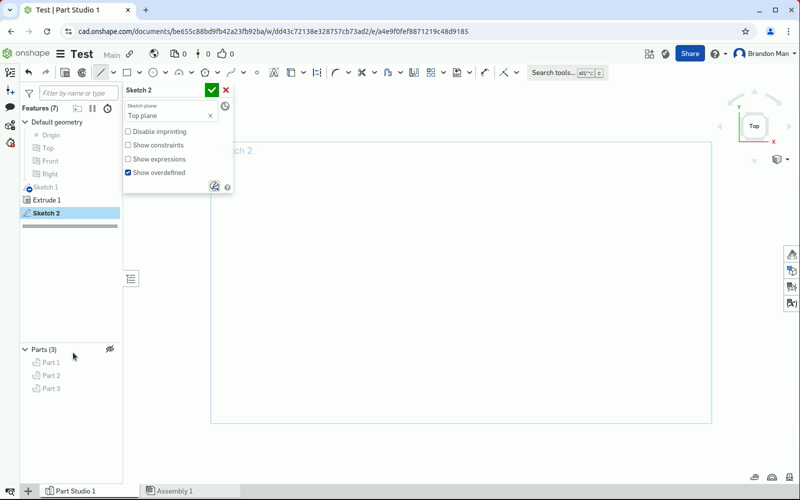
mouse_move(348, 394)
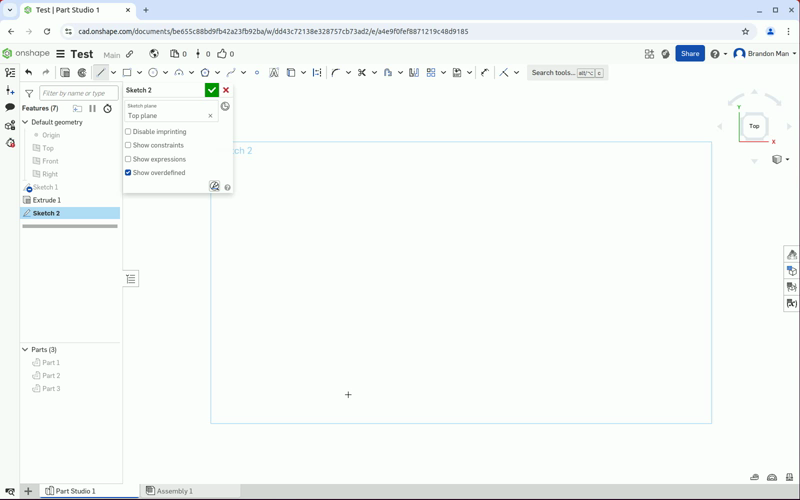
click(348, 394)
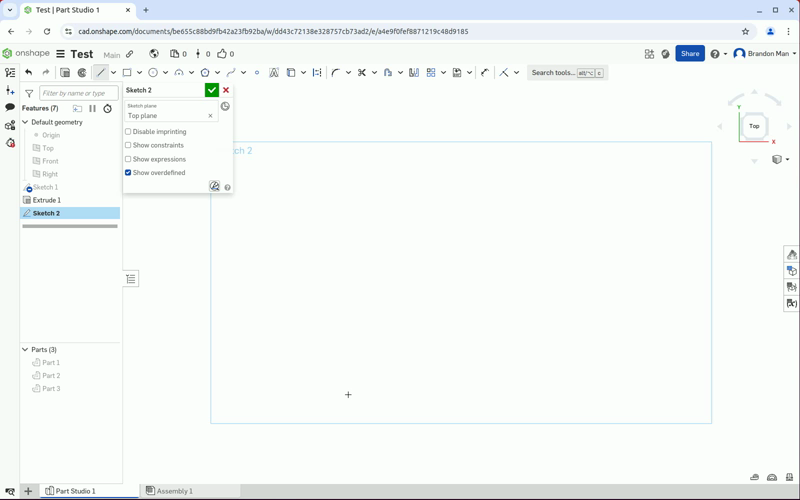
key_up(shift)
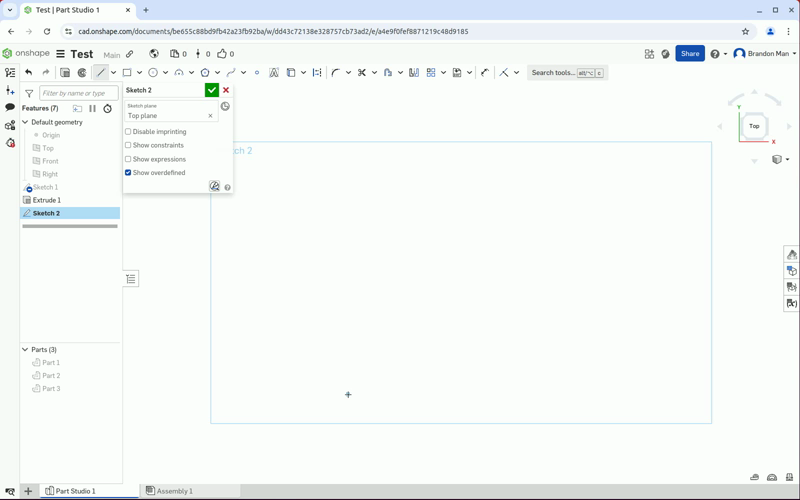
key_down(shift)
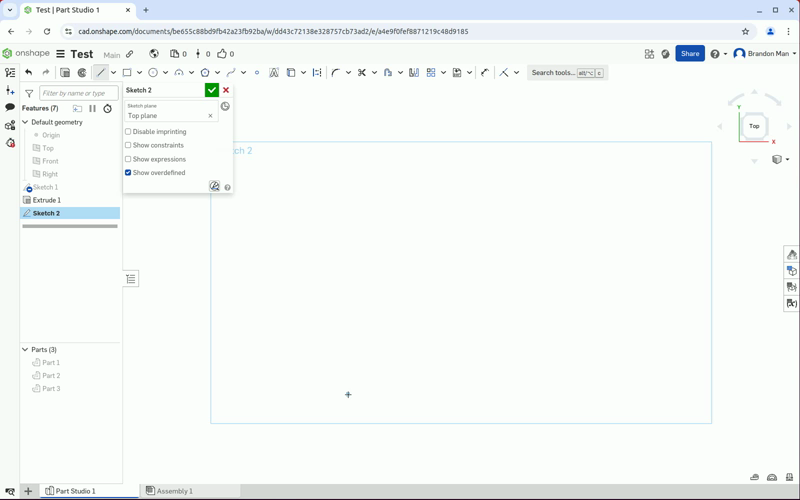
mouse_move(446, 394)
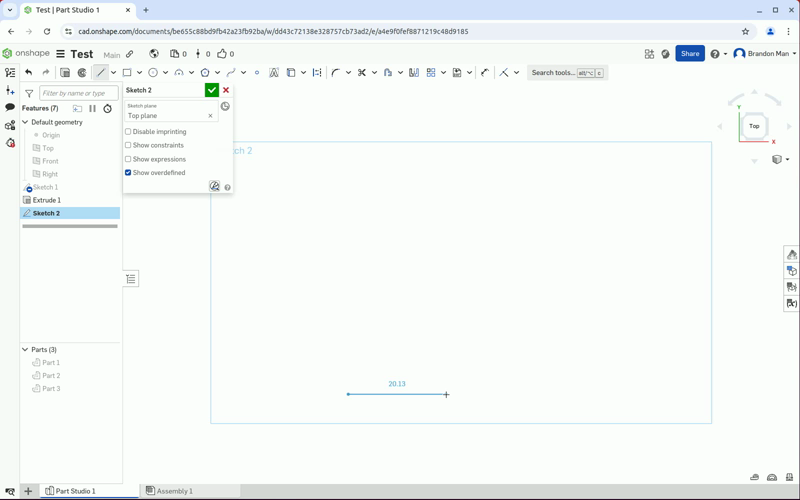
click(446, 394)
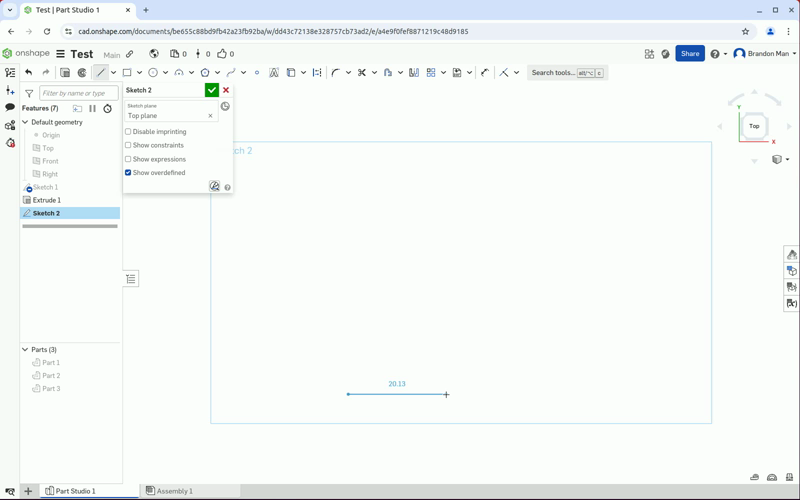
key_up(shift)
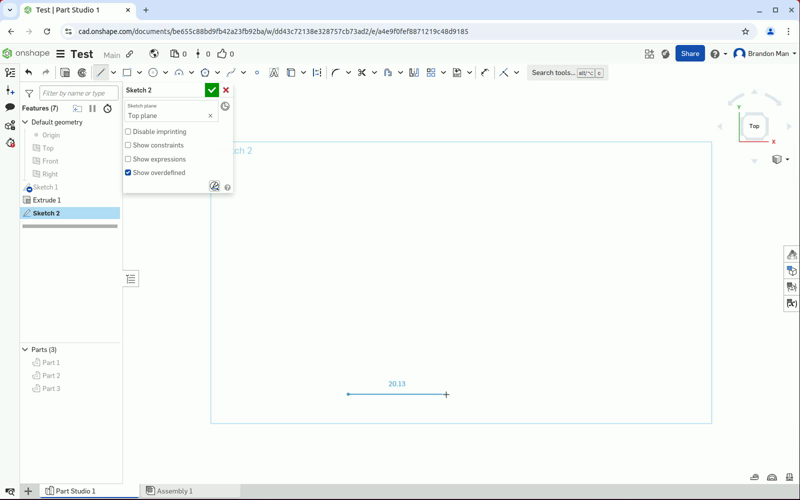
key(esc)
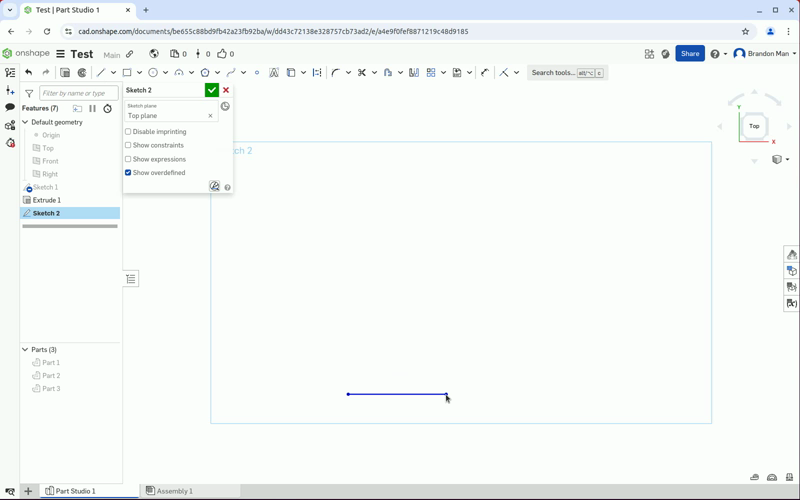
key(a)
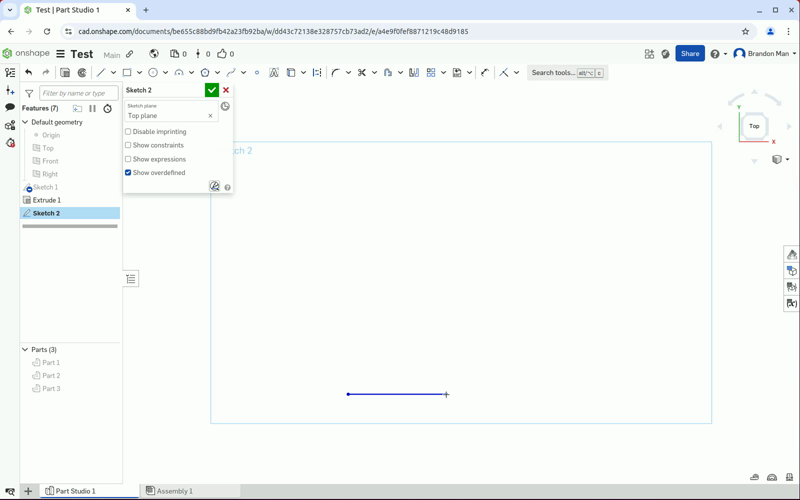
mouse_move(446, 394)
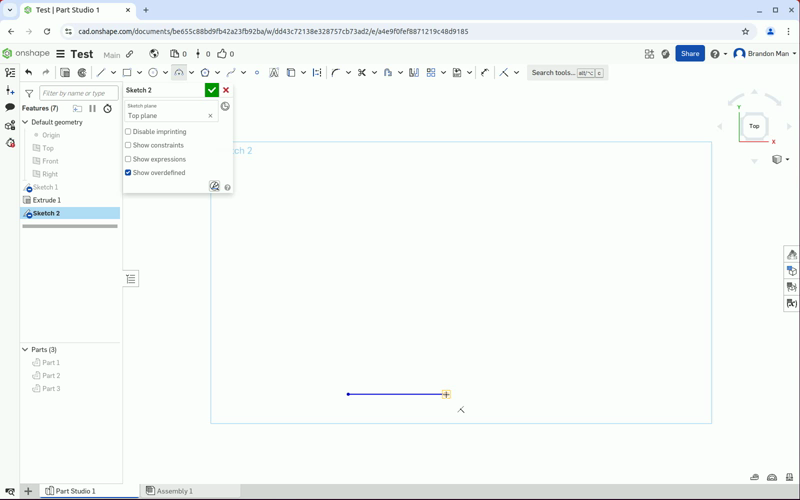
click(446, 394)
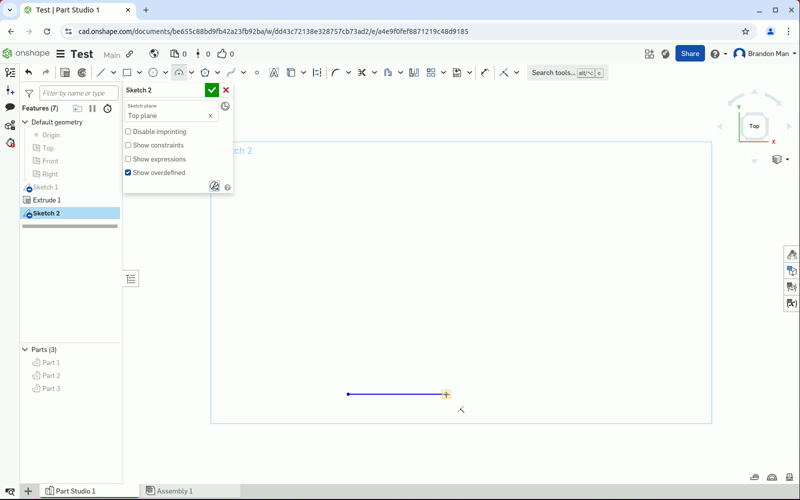
key_down(shift)
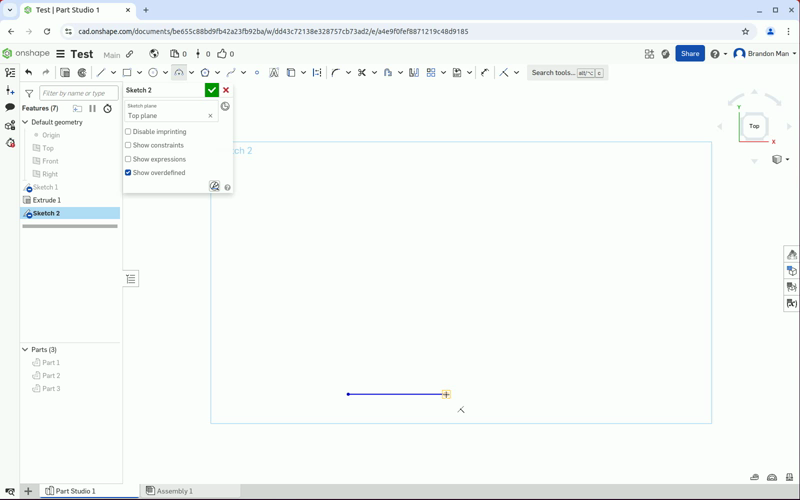
mouse_move(446, 172)
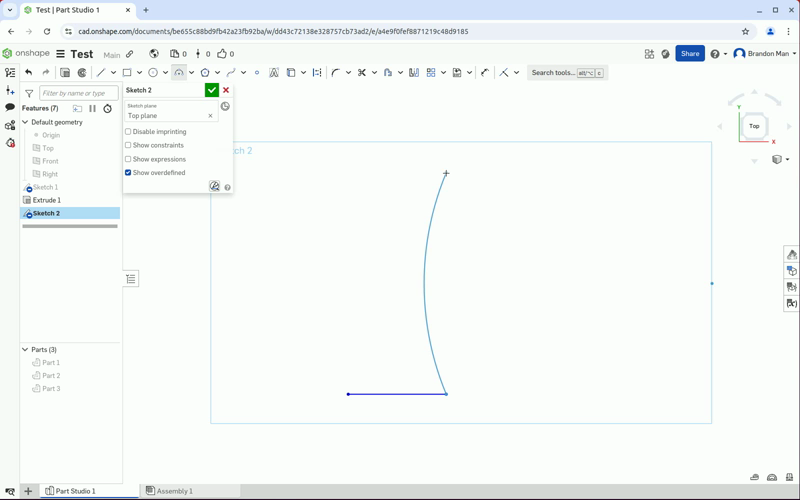
click(446, 172)
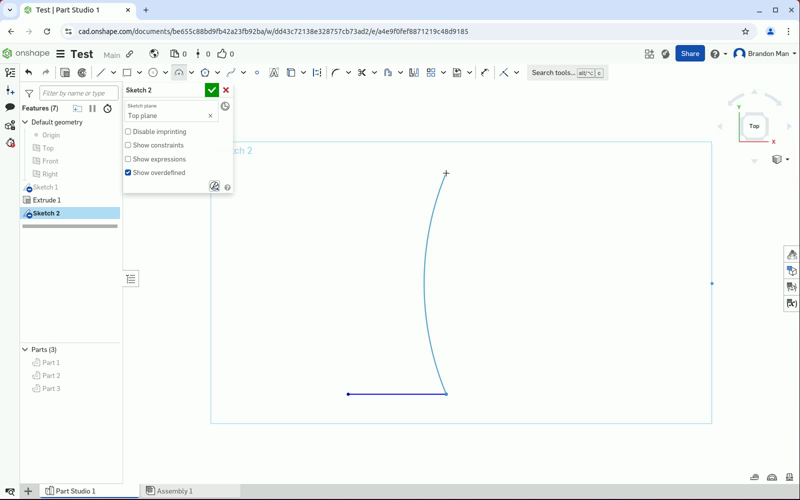
mouse_move(348, 283)
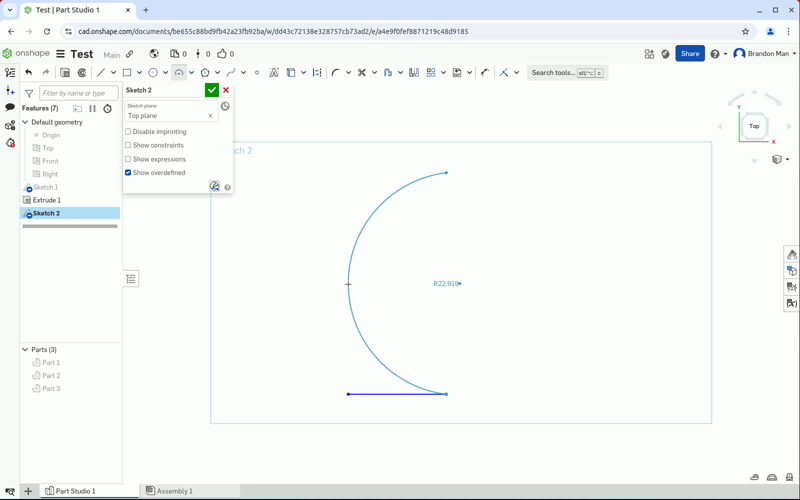
click(348, 283)
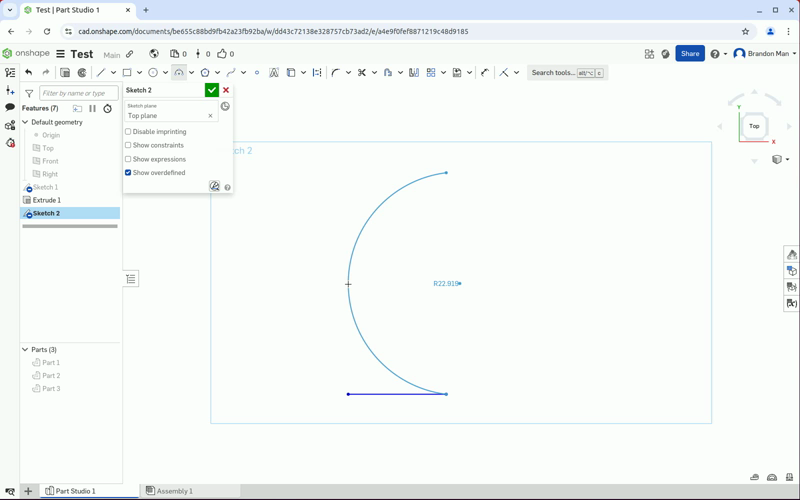
key_up(shift)
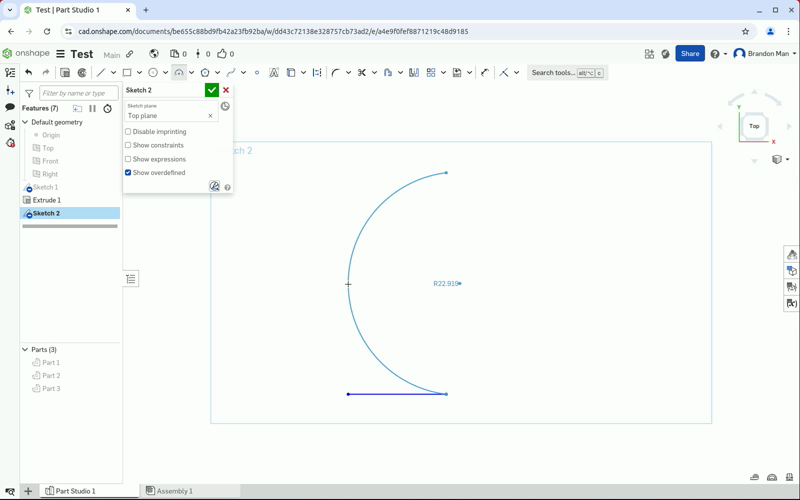
key(esc)
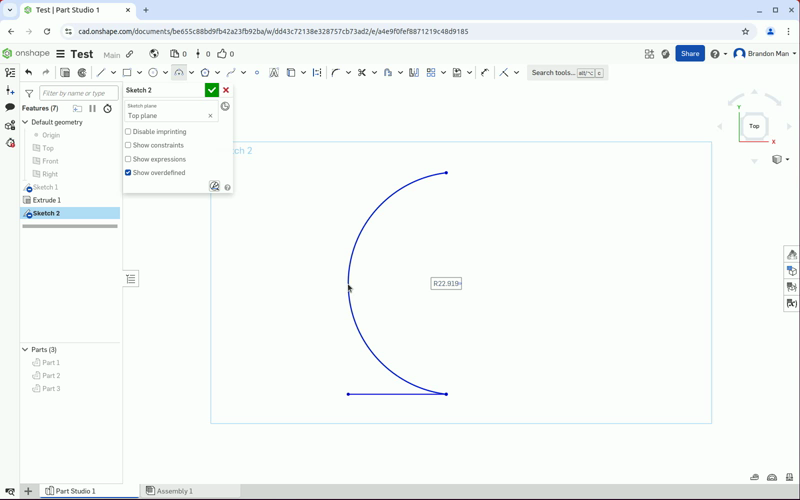
key(l)
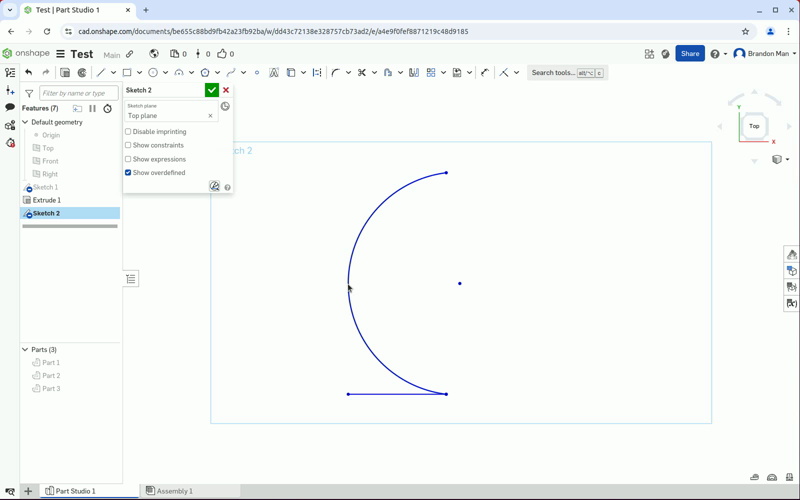
mouse_move(446, 172)
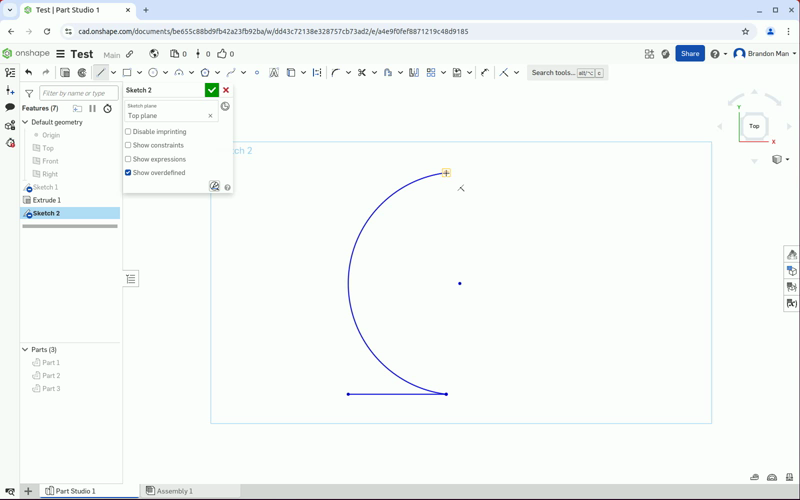
click(446, 172)
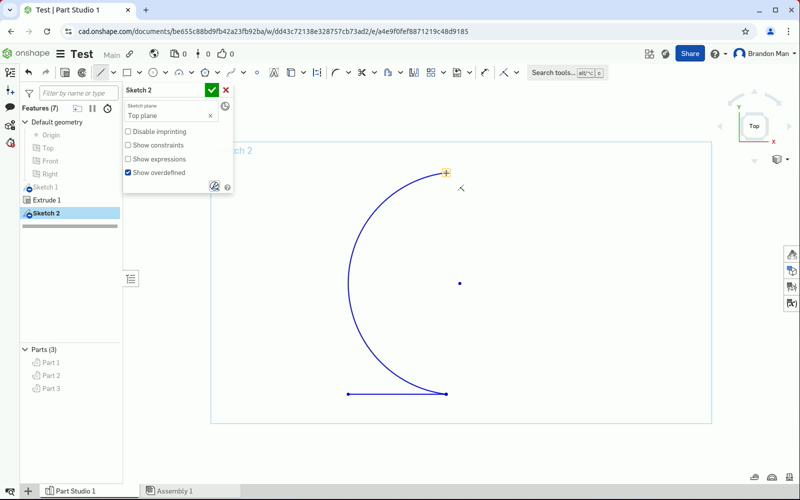
key_down(shift)
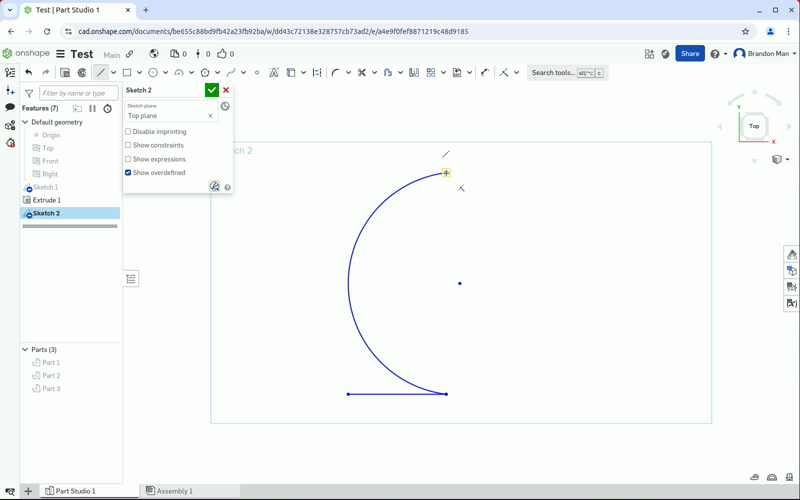
mouse_move(348, 172)
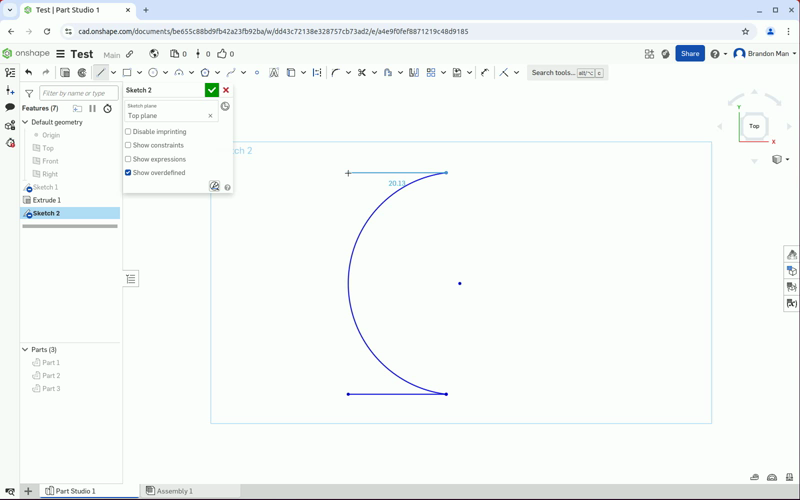
click(348, 172)
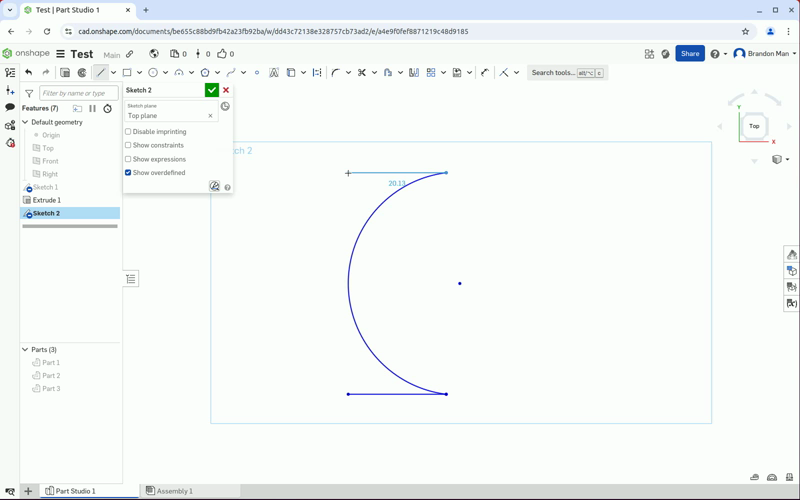
key_up(shift)
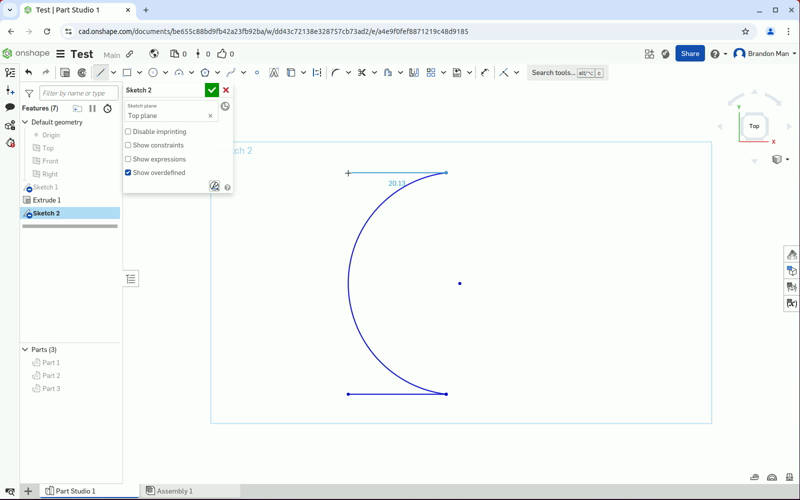
key_down(shift)
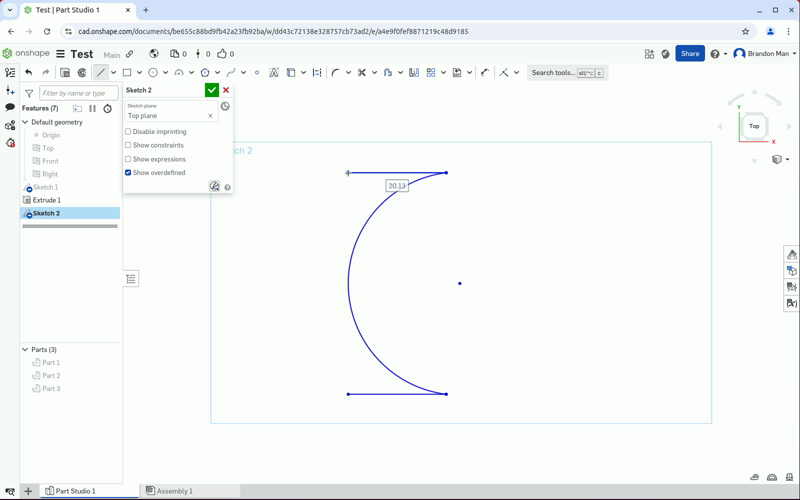
mouse_move(348, 394)
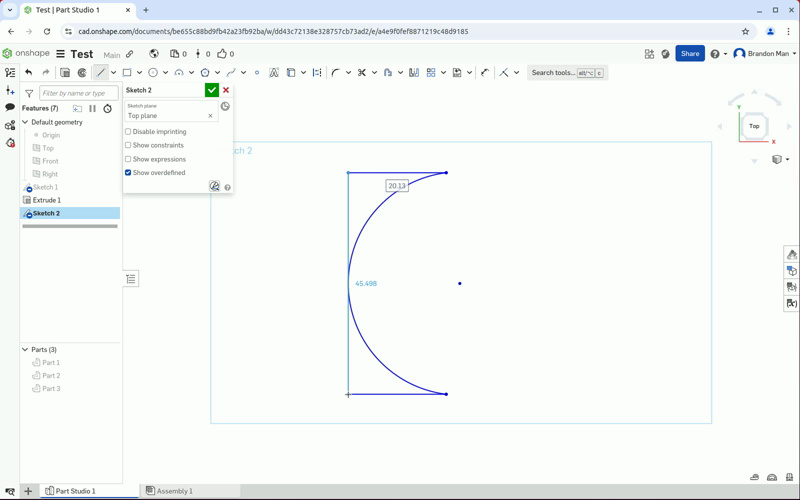
key_up(shift)
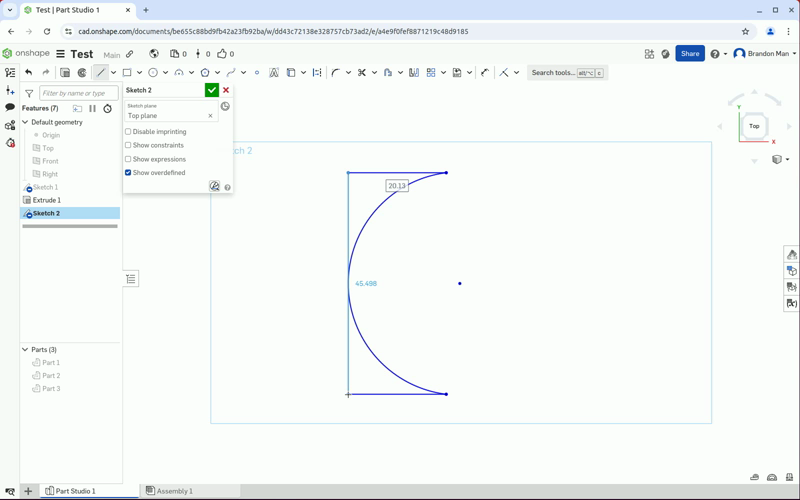
click(348, 394)
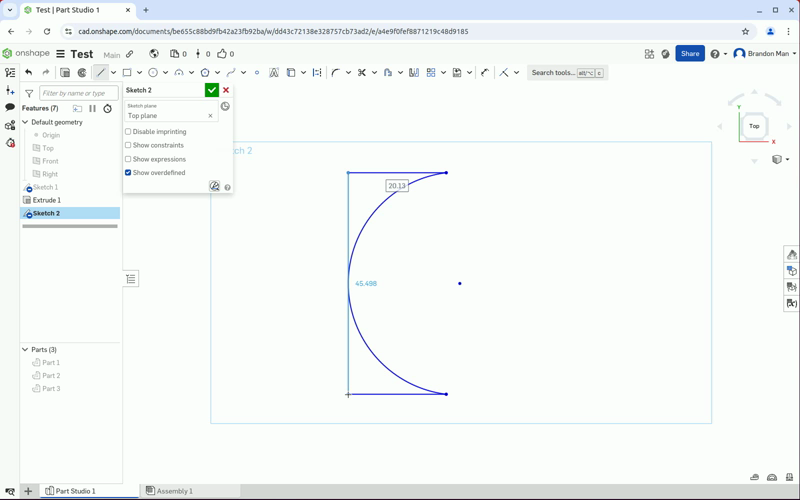
key(esc)
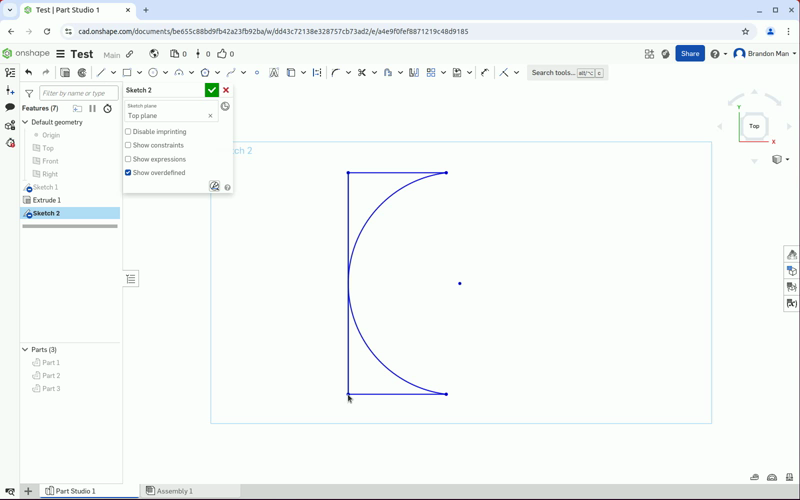
mouse_move(394, 179)
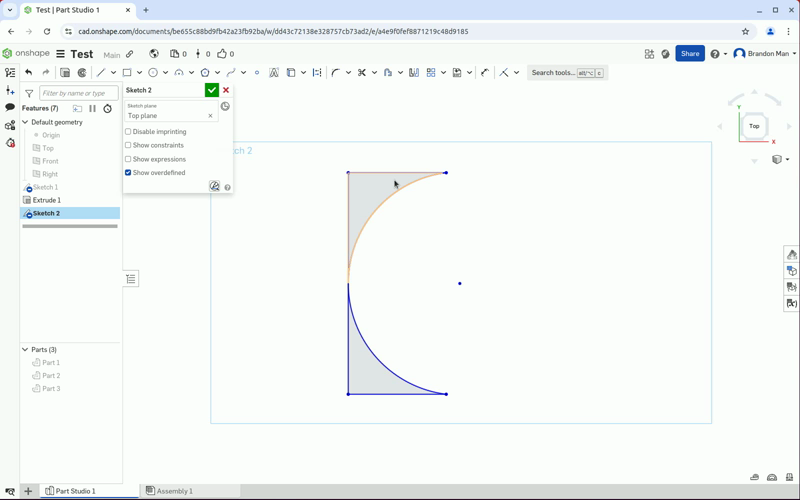
click(394, 179)
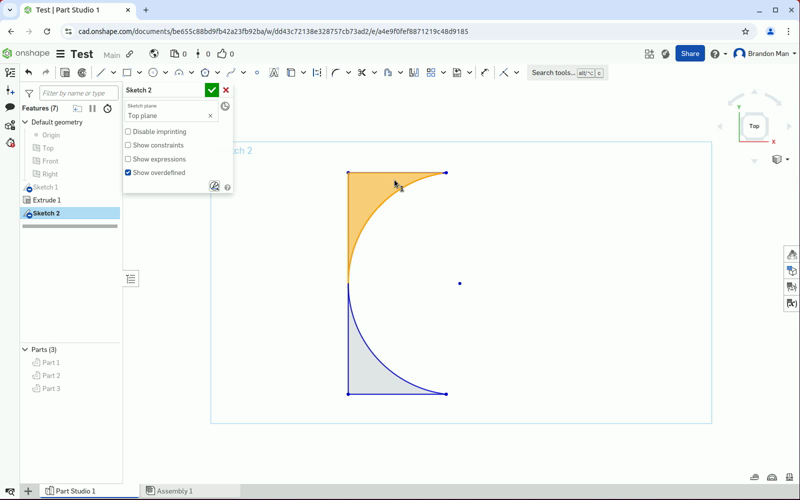
mouse_move(73, 352)
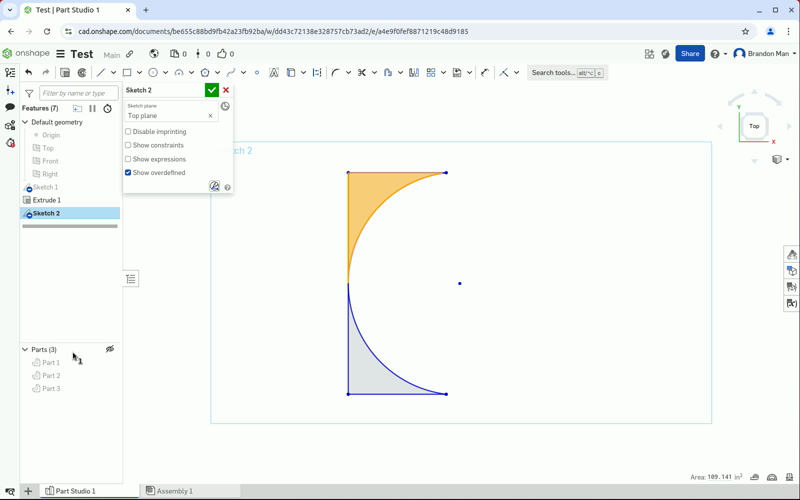
key(shift+y)
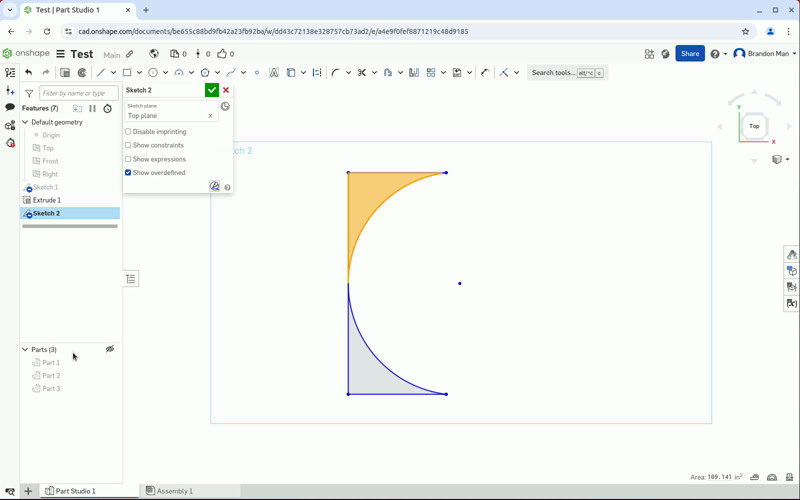
key(shift+e)
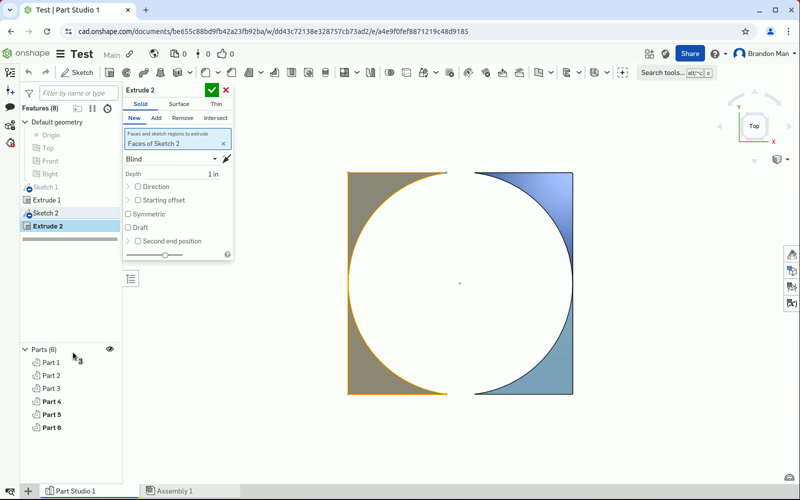
mouse_move(143, 106)
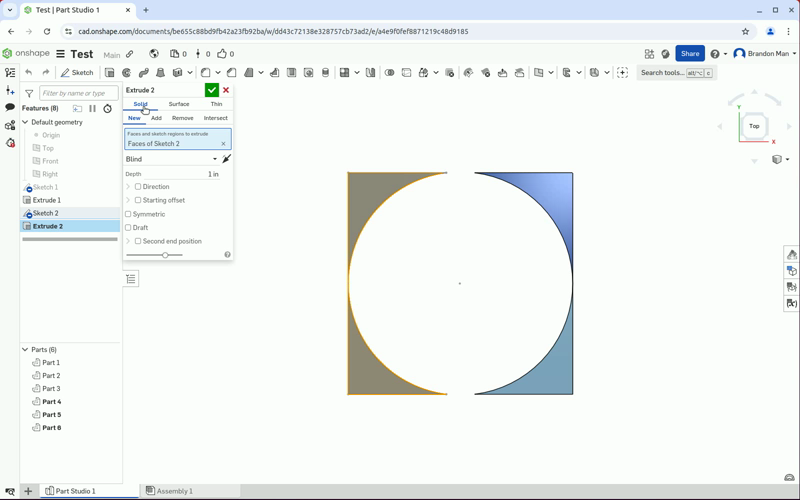
click(143, 106)
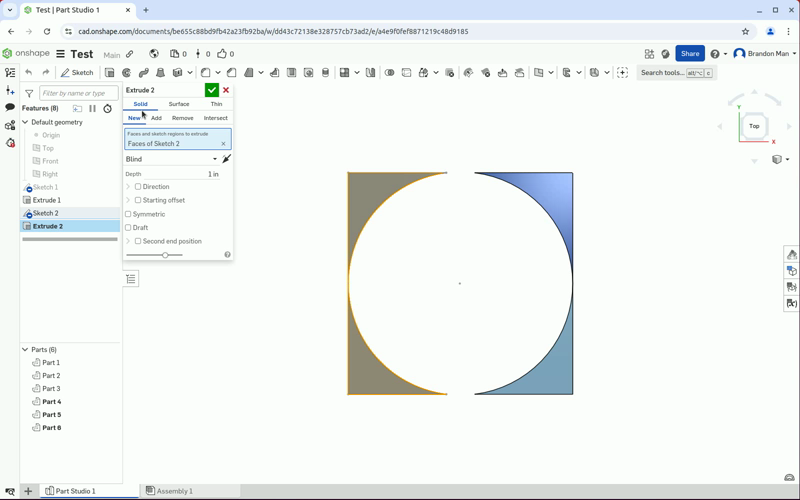
mouse_move(137, 120)
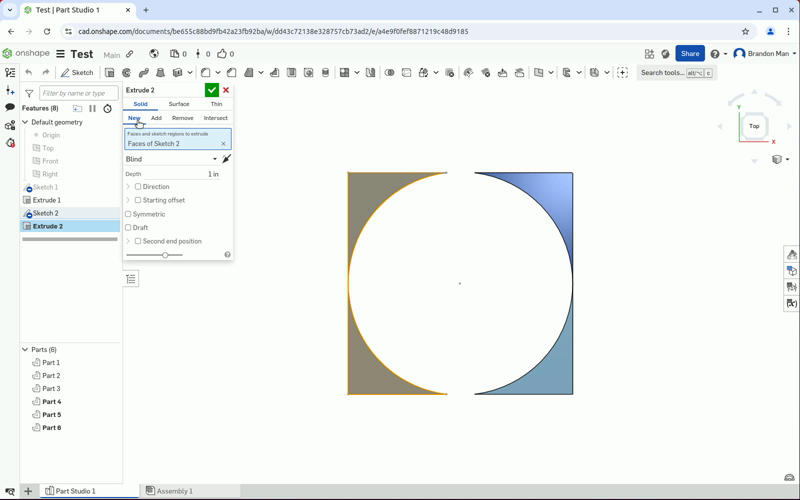
click(137, 120)
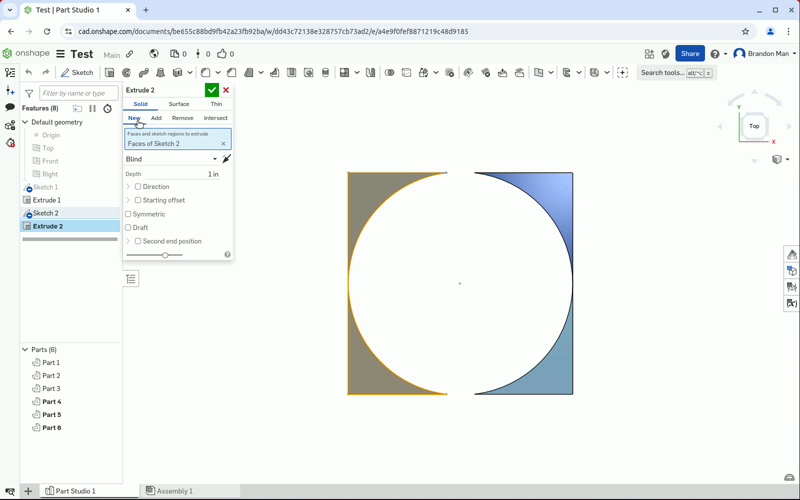
key(tab, 4)
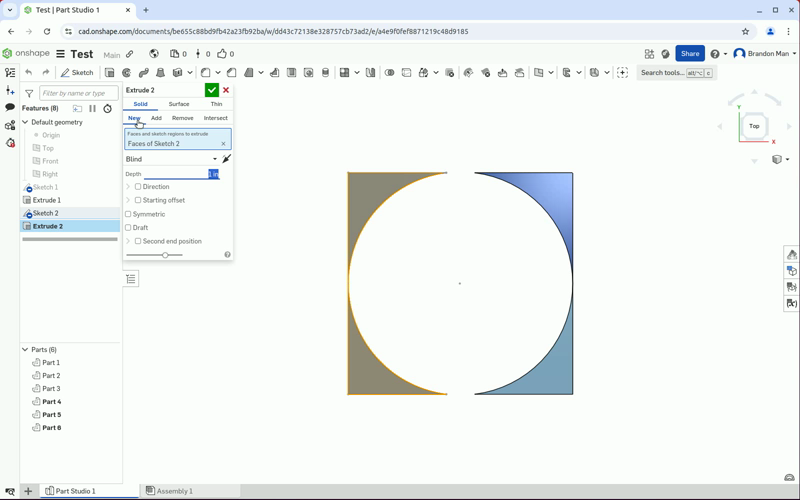
text(6.018)
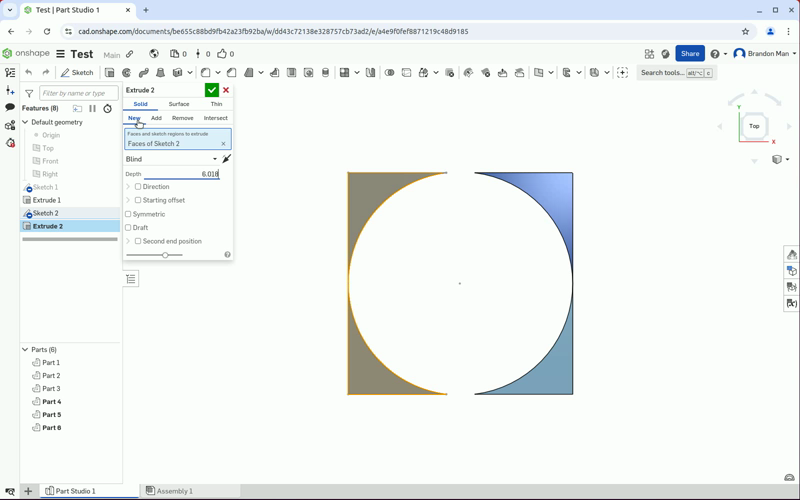
key(enter)
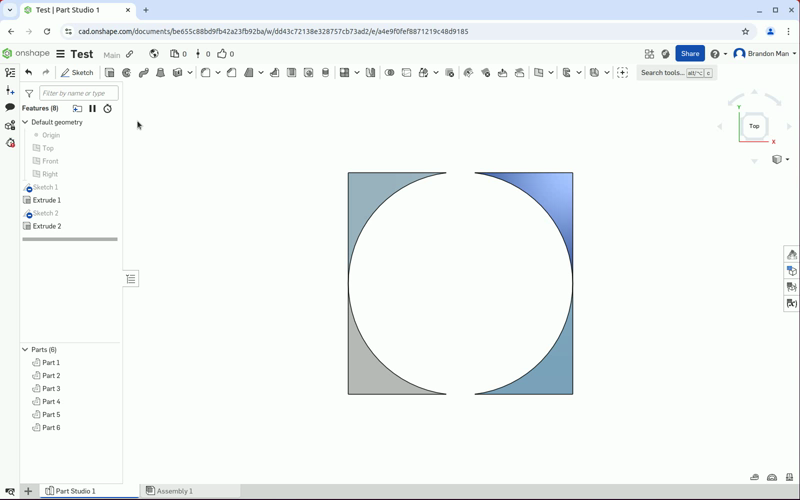
key(shift+h)
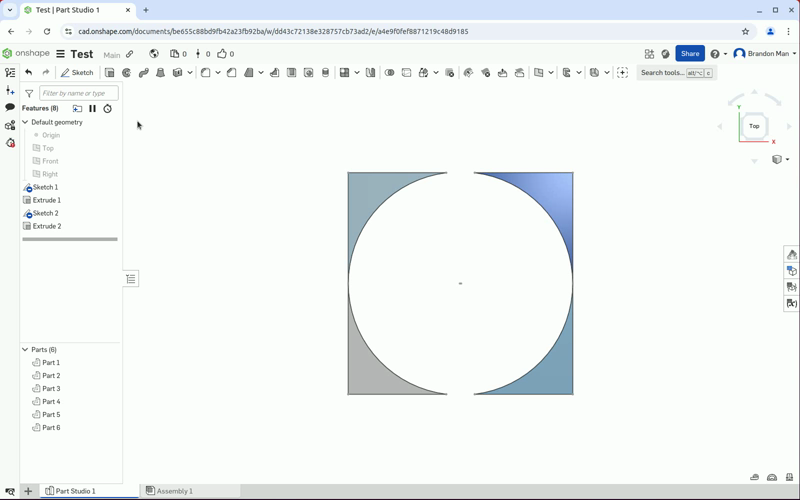
key(shift+h)
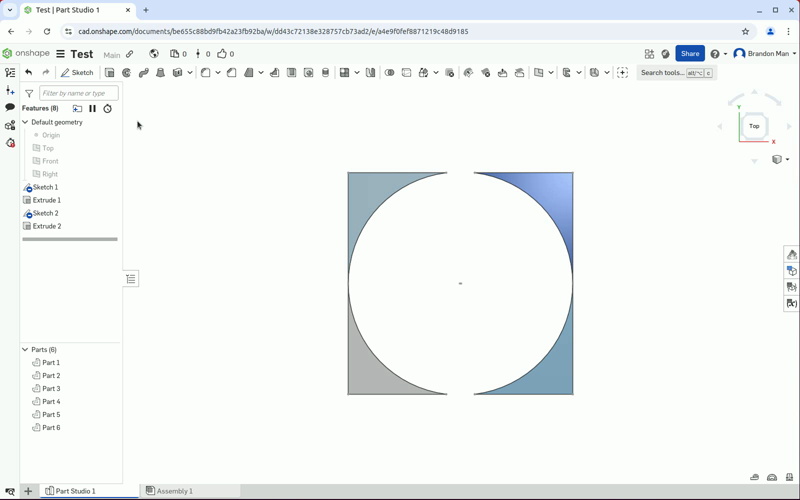
key(shift+7)
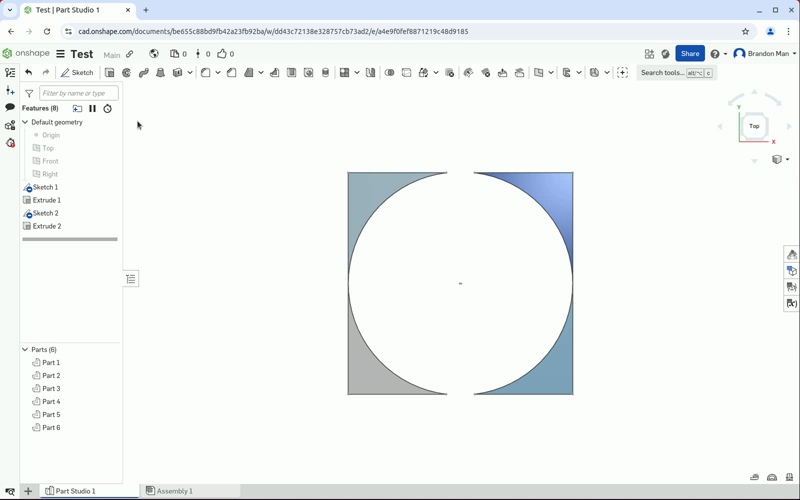
key(up, 3)
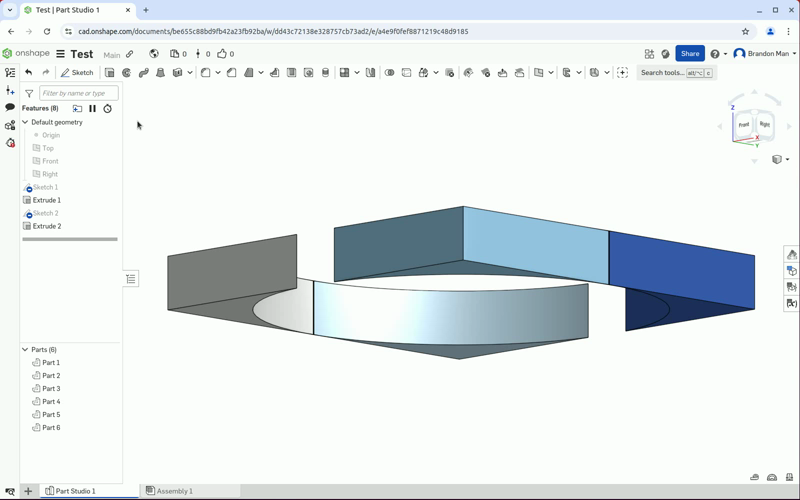
key(left, 3)
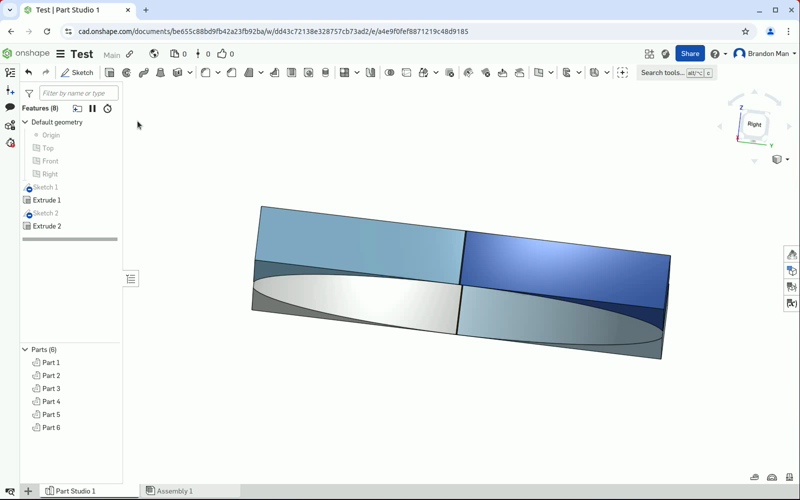
key(right, 3)
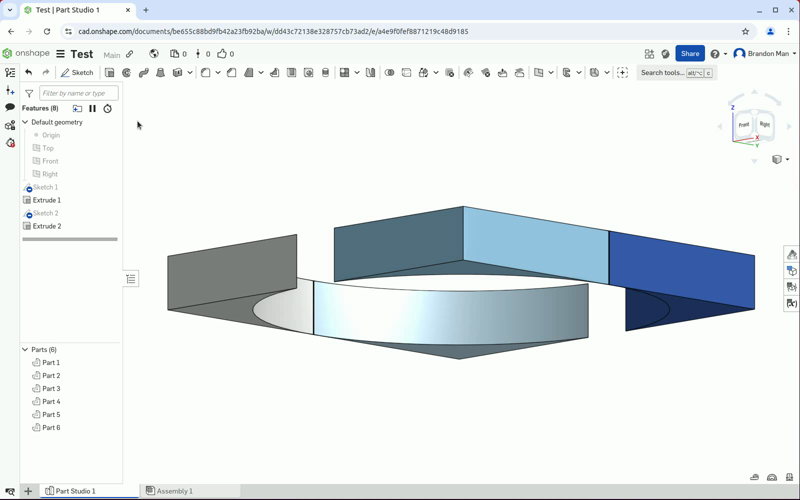
key(down, 3)
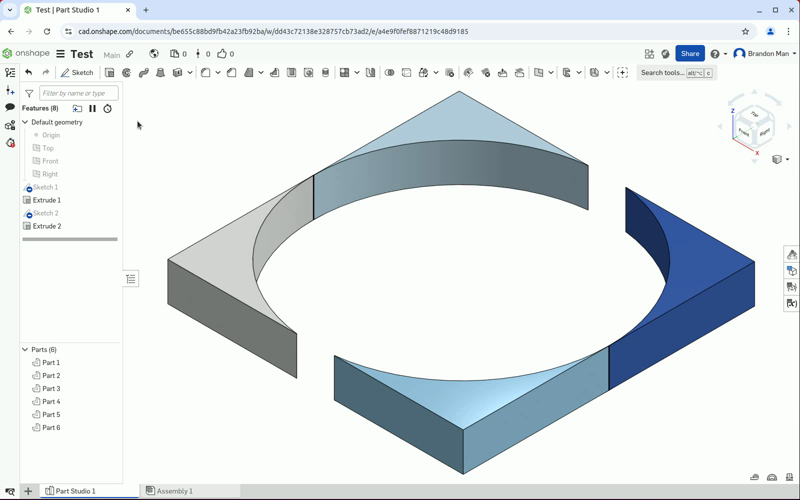
mouse_move(73, 189)
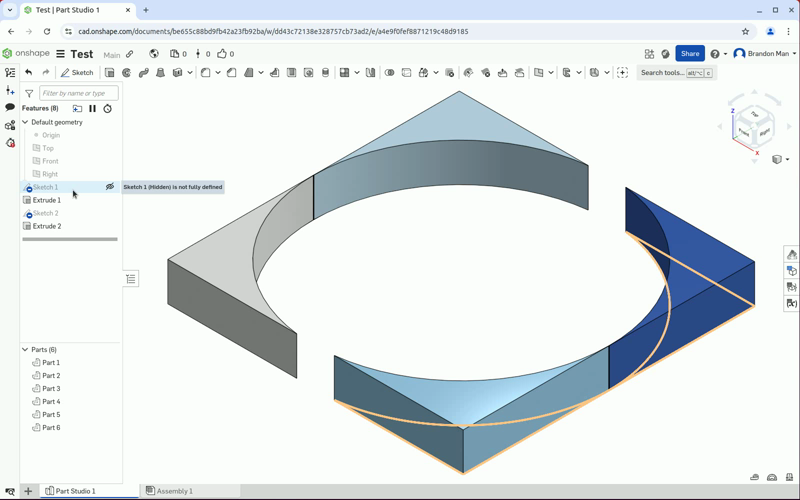
click(73, 189)